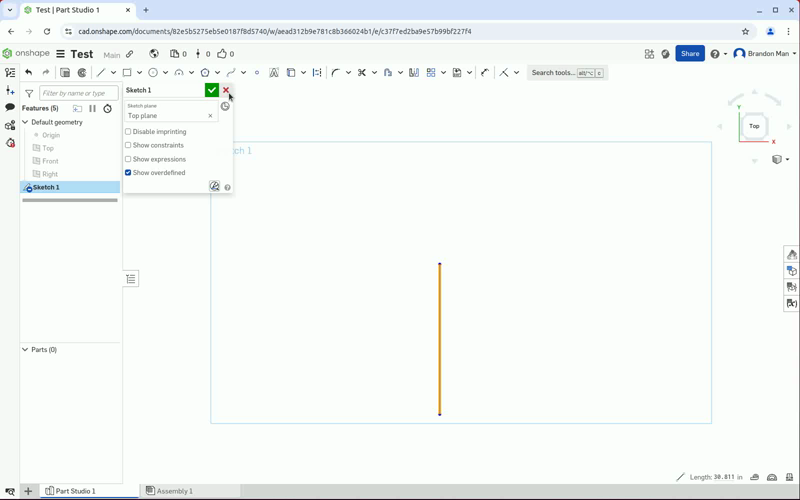
key(shift+h)
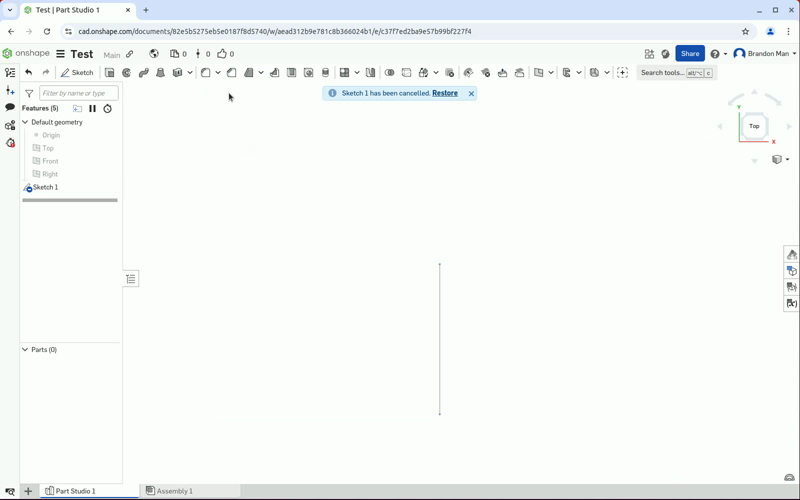
key(shift+s)
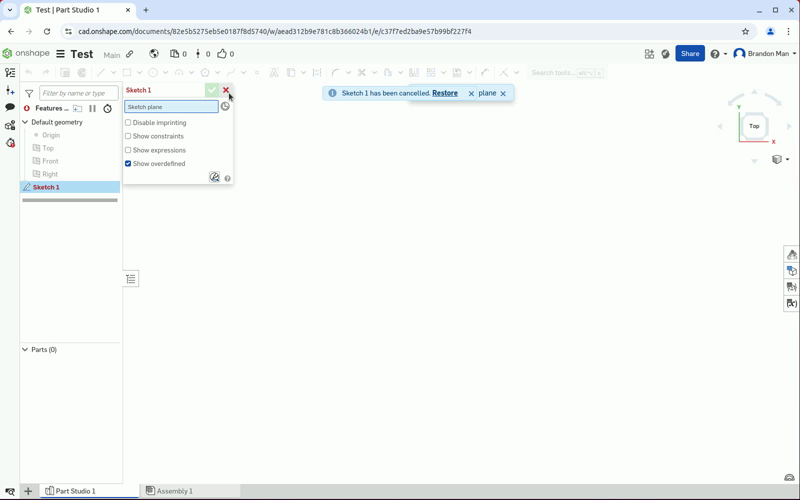
mouse_move(73, 150)
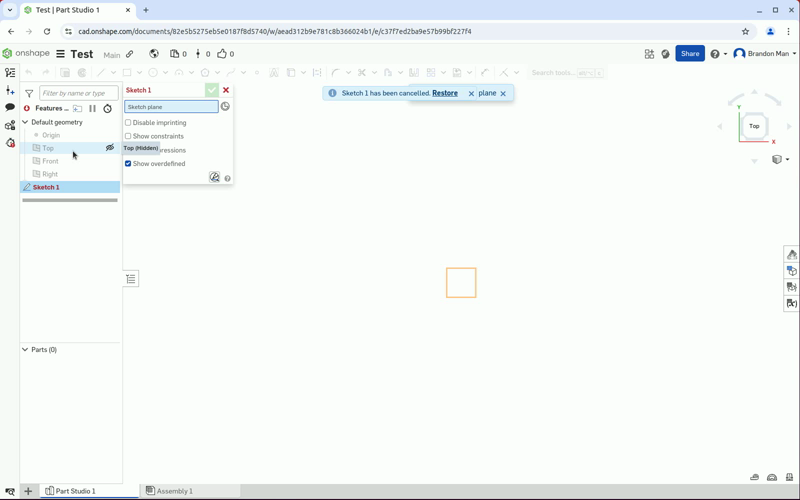
click(73, 150)
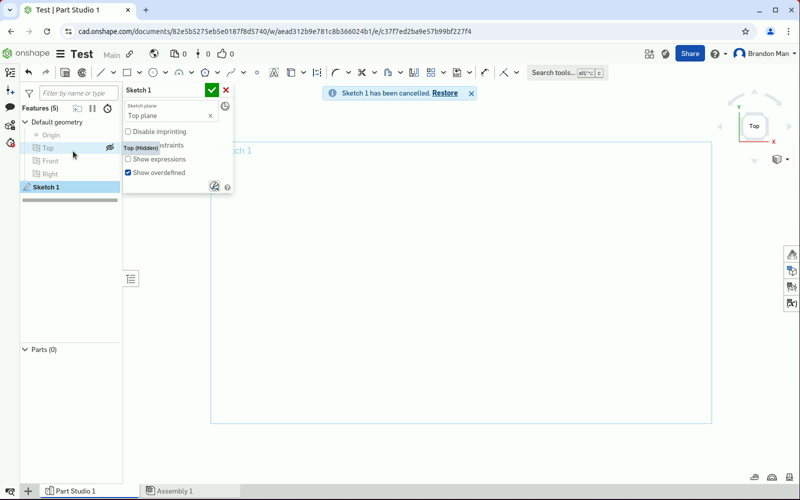
mouse_move(73, 352)
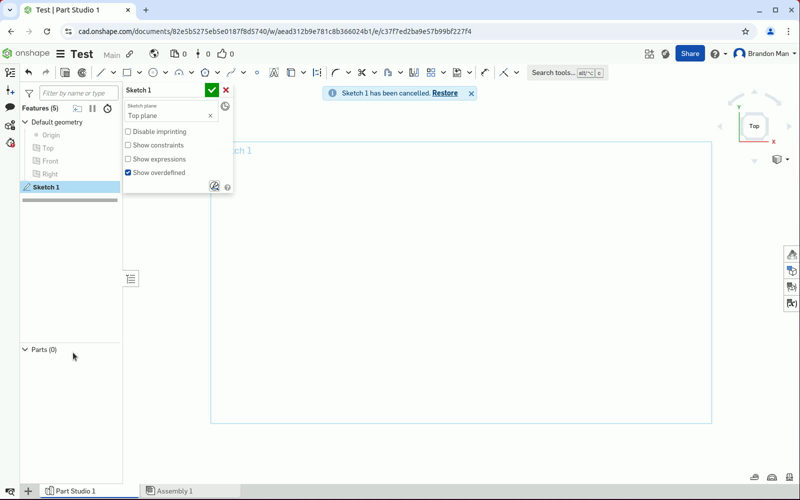
key(y)
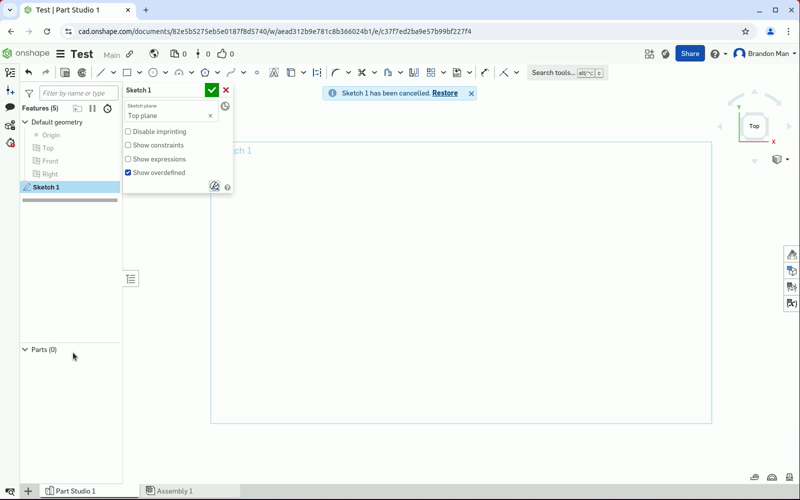
key(l)
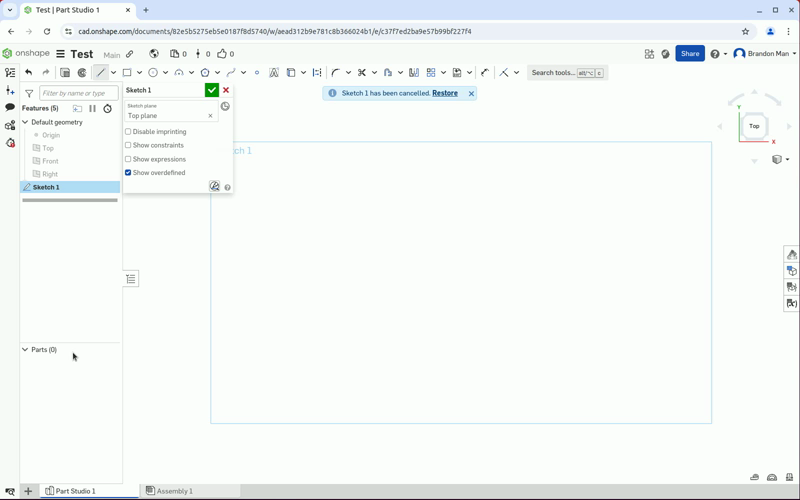
key_down(shift)
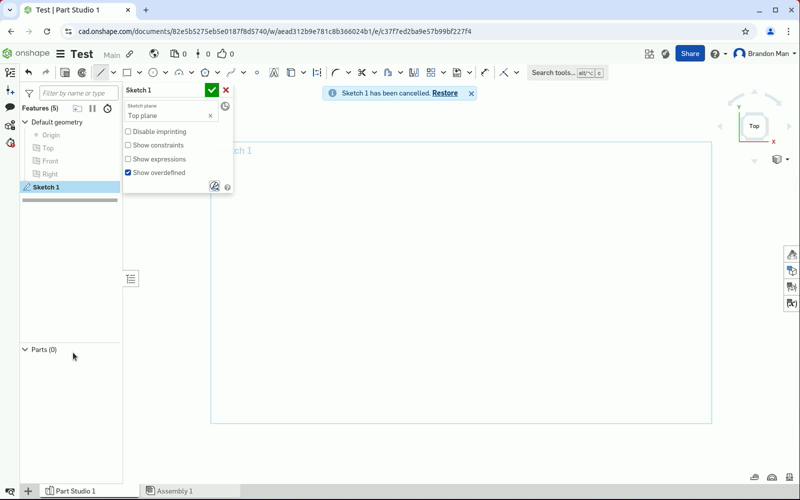
mouse_move(456, 304)
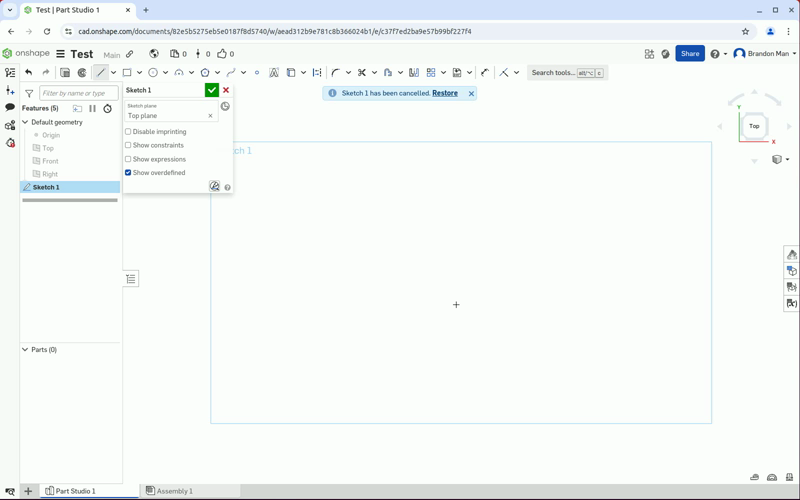
click(456, 304)
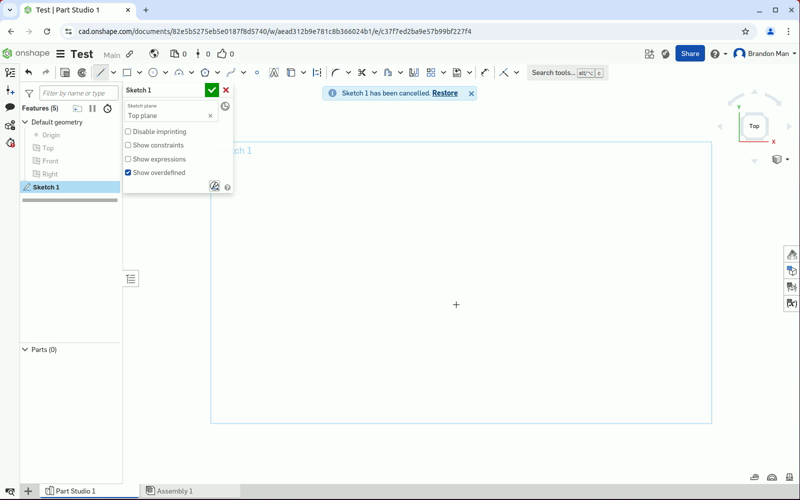
key_up(shift)
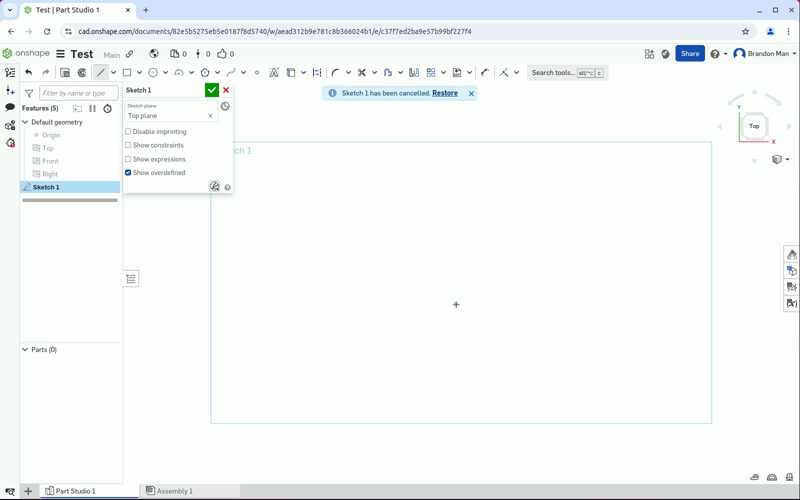
key_down(shift)
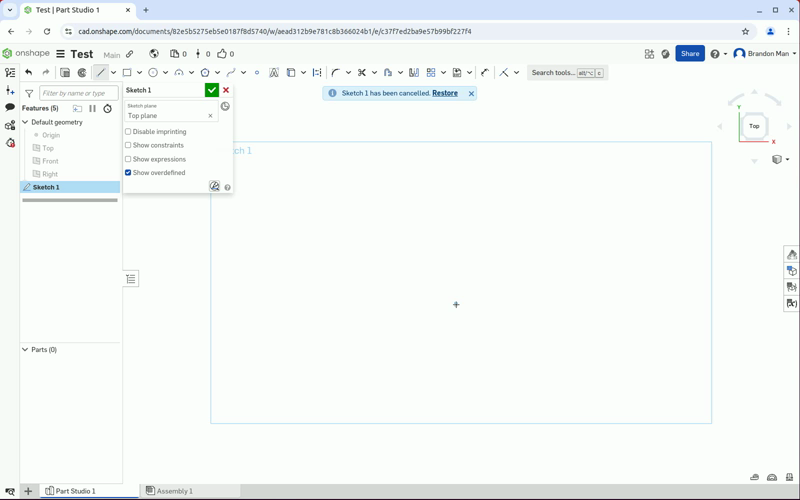
mouse_move(486, 304)
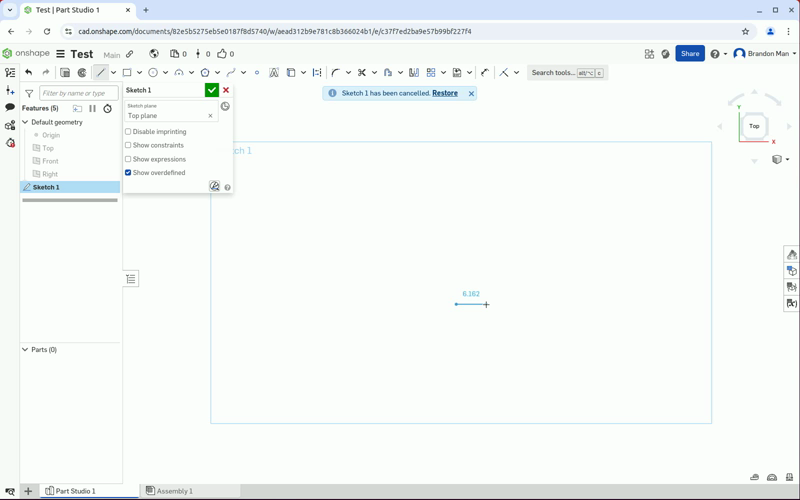
mouse_move(465, 304)
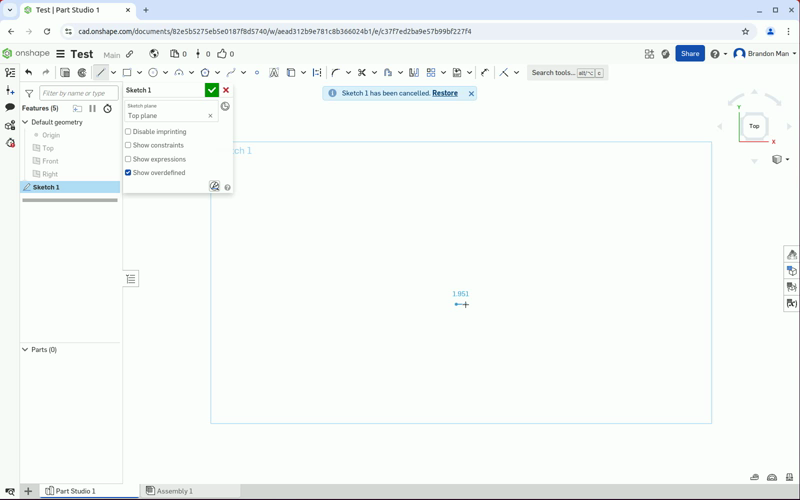
click(465, 304)
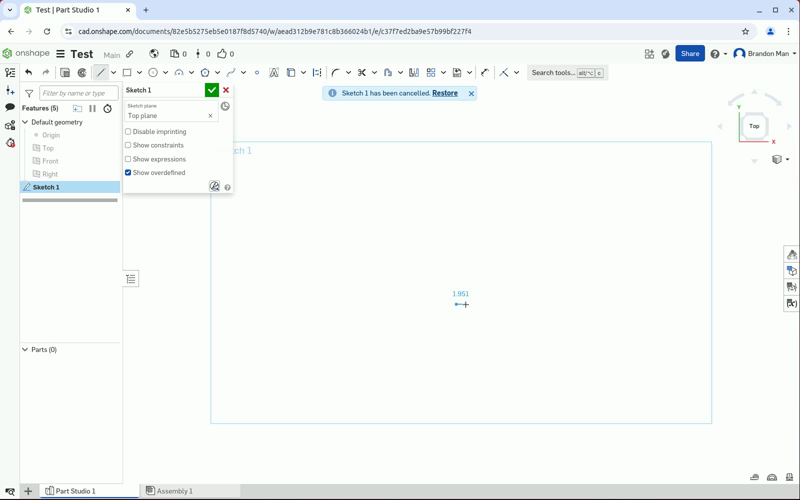
key_up(shift)
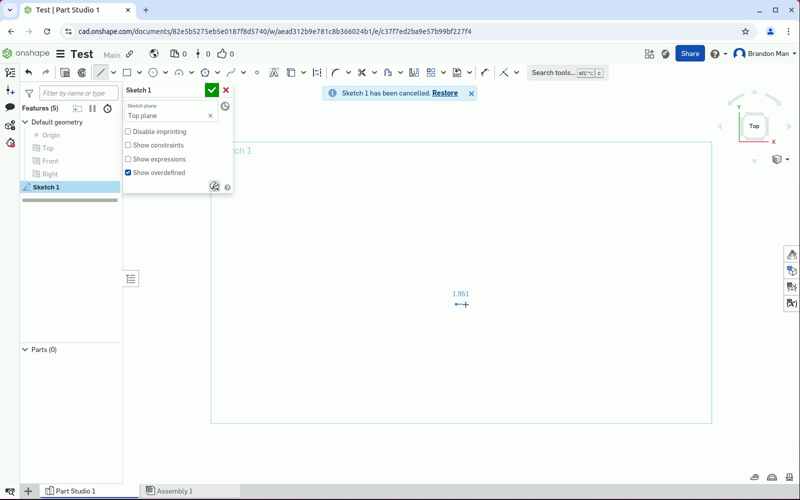
key_down(shift)
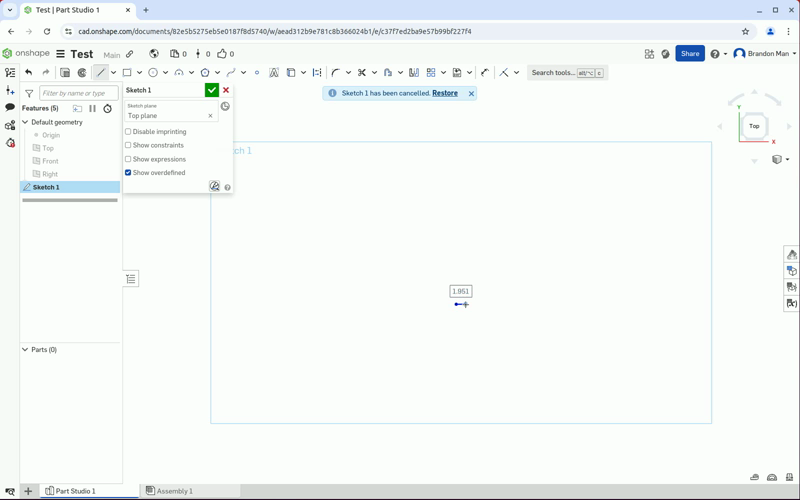
mouse_move(465, 170)
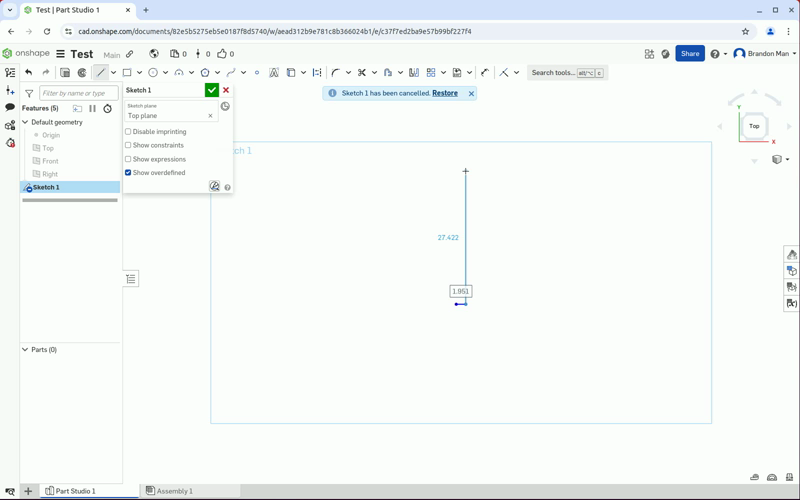
click(465, 170)
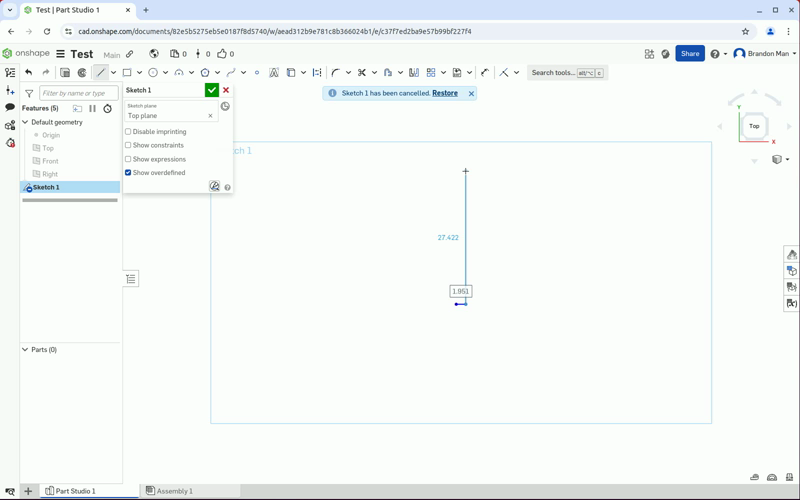
key_up(shift)
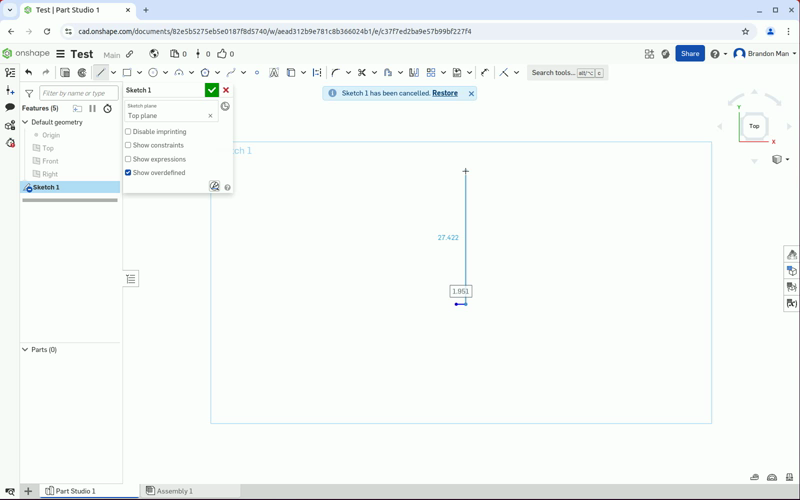
key_down(shift)
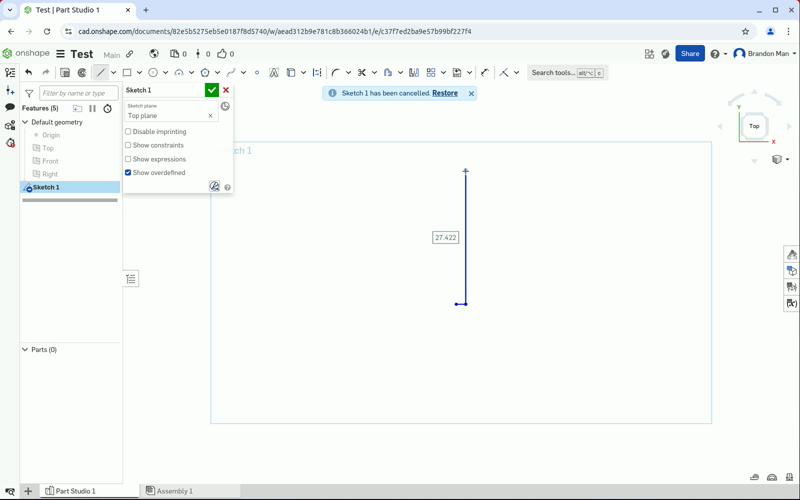
mouse_move(495, 170)
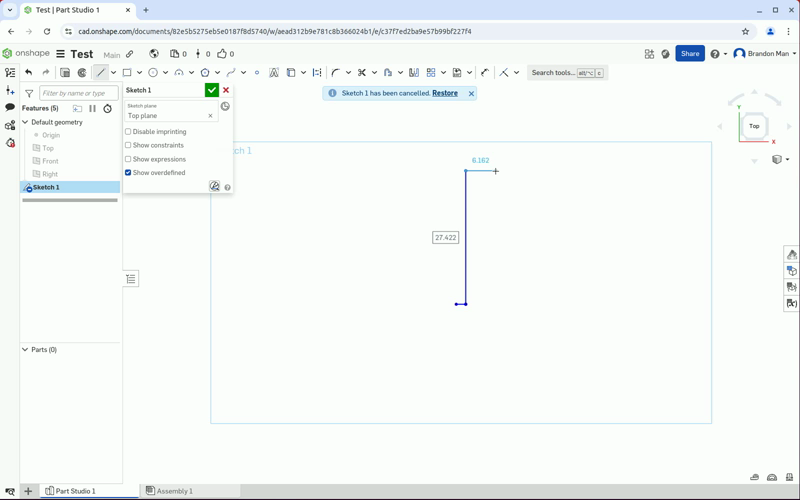
mouse_move(456, 170)
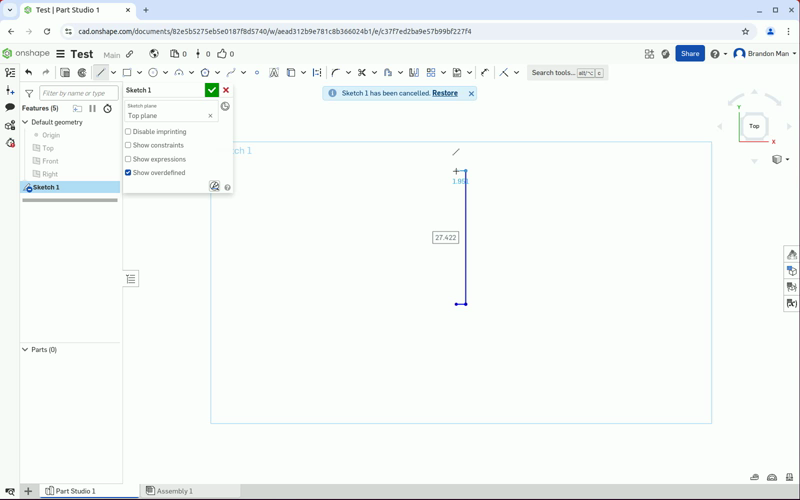
click(456, 170)
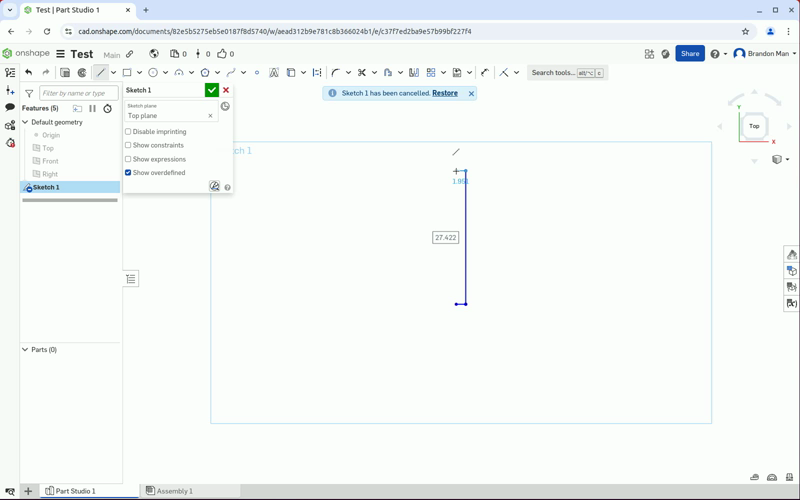
key_up(shift)
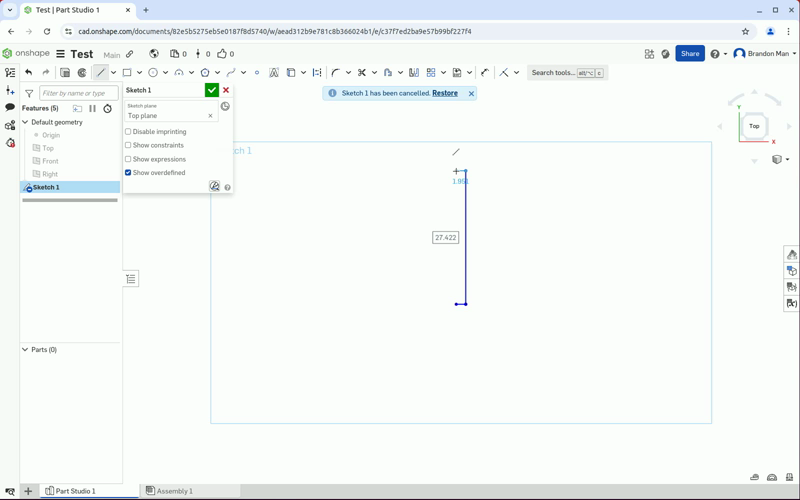
key_down(shift)
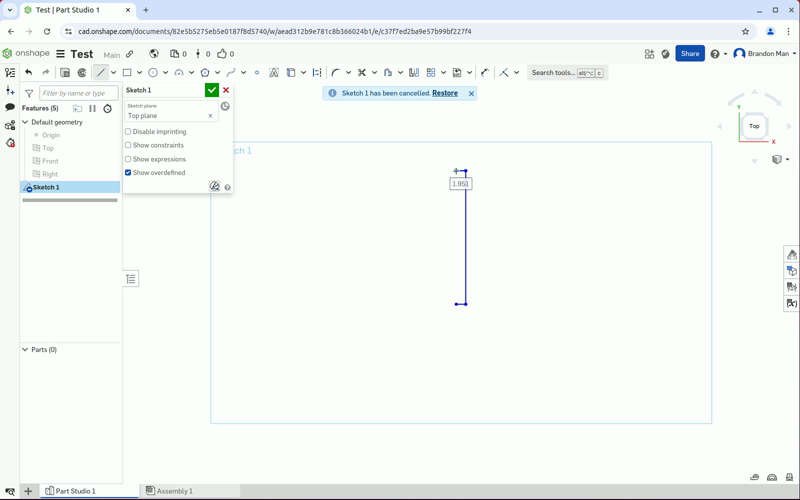
mouse_move(456, 304)
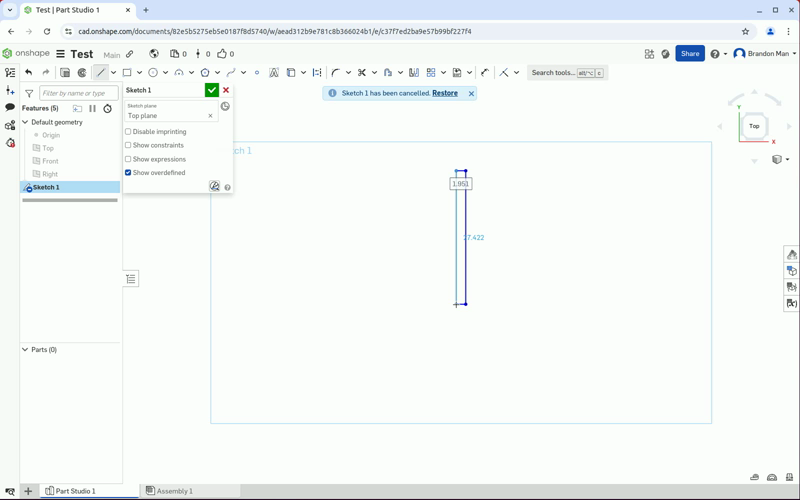
key_up(shift)
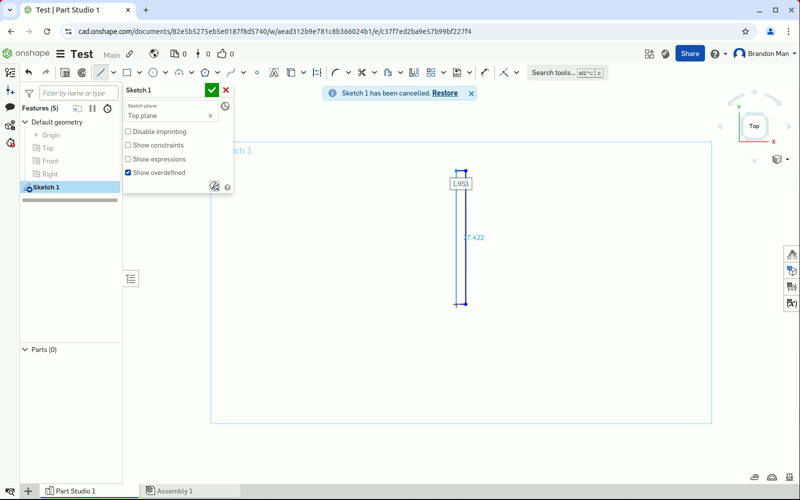
click(456, 304)
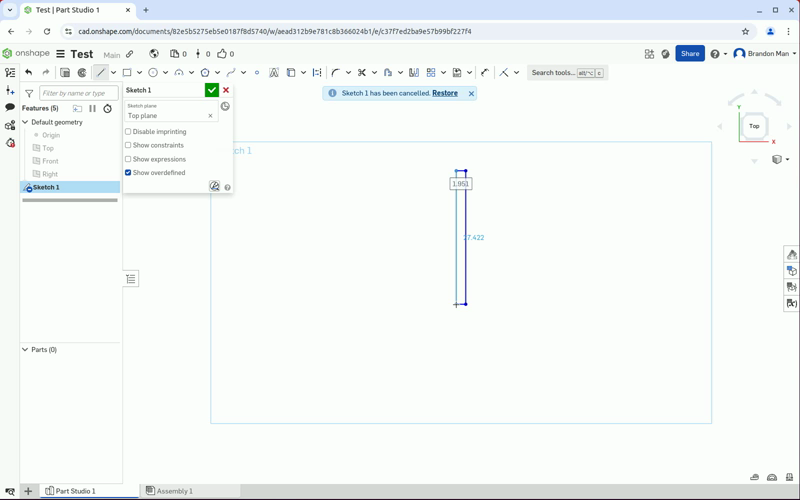
key(esc)
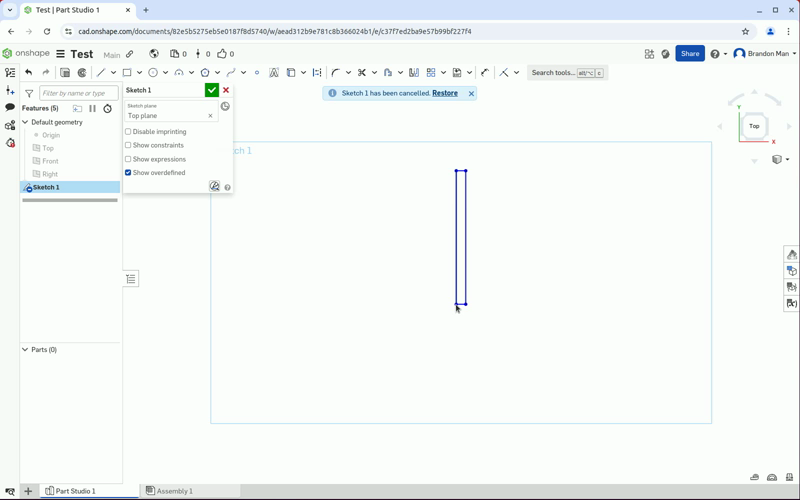
mouse_move(458, 270)
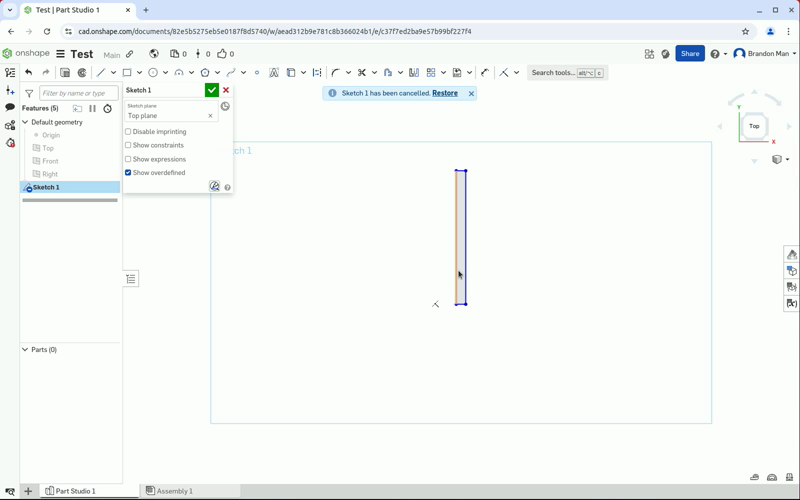
scroll(6)
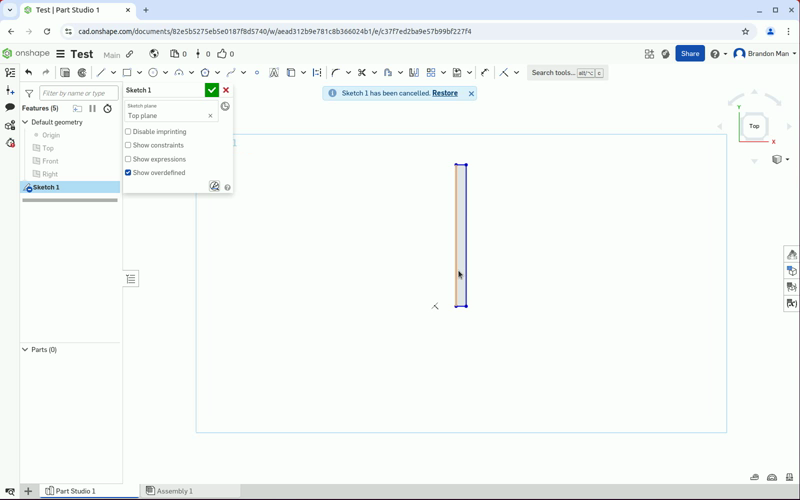
scroll(6)
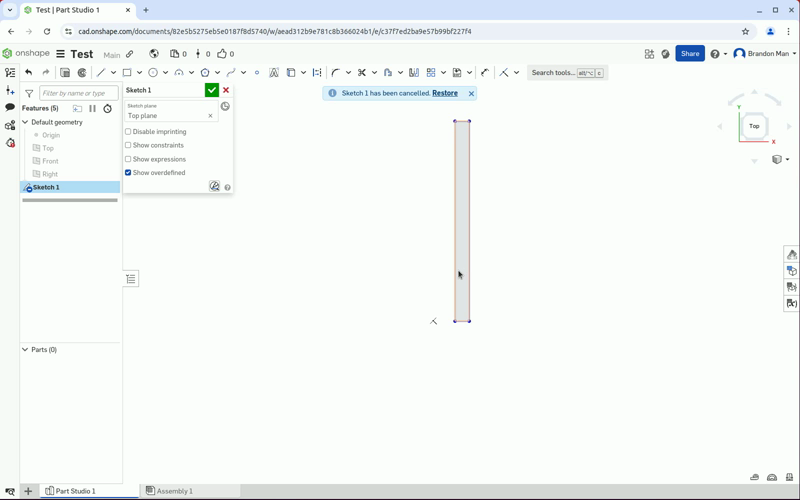
scroll(6)
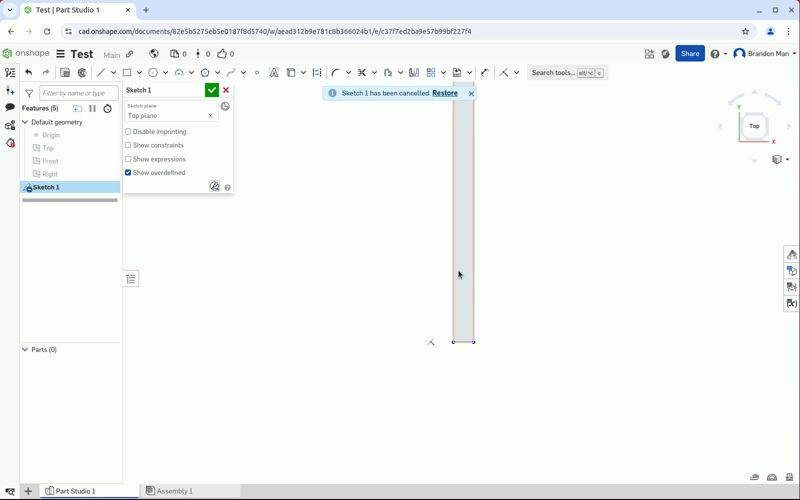
scroll(6)
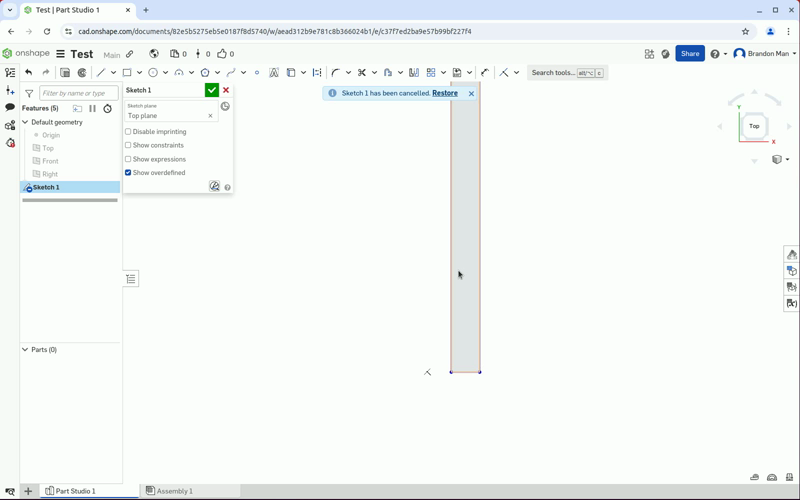
scroll(6)
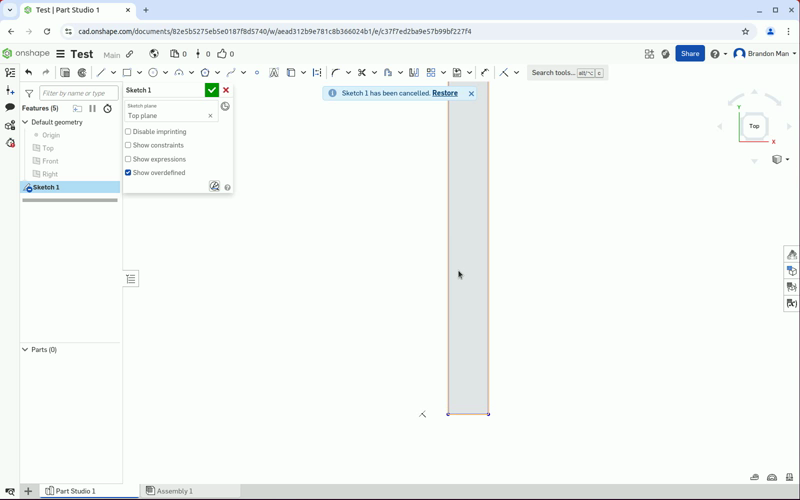
scroll(6)
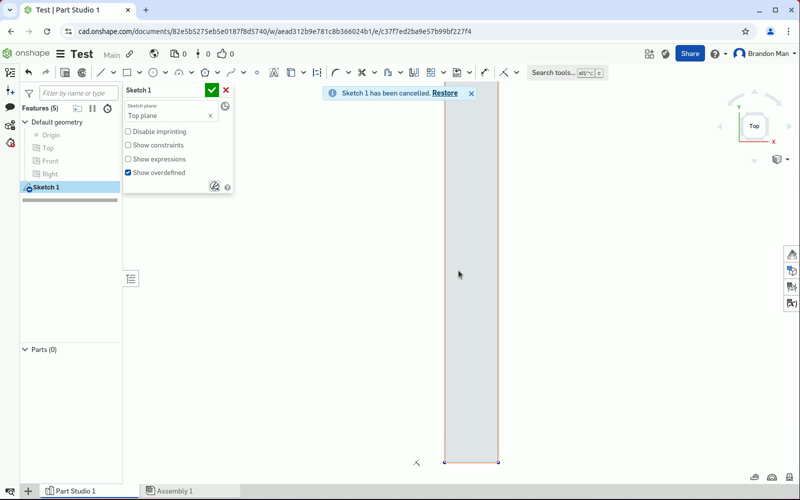
scroll(6)
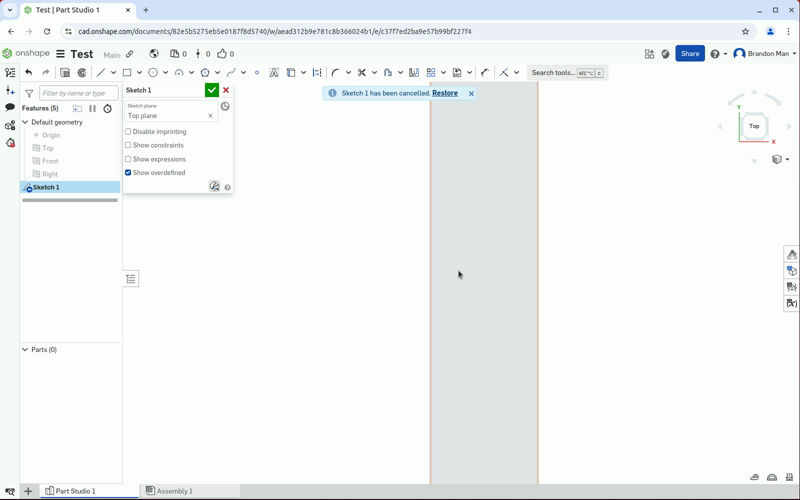
click(458, 270)
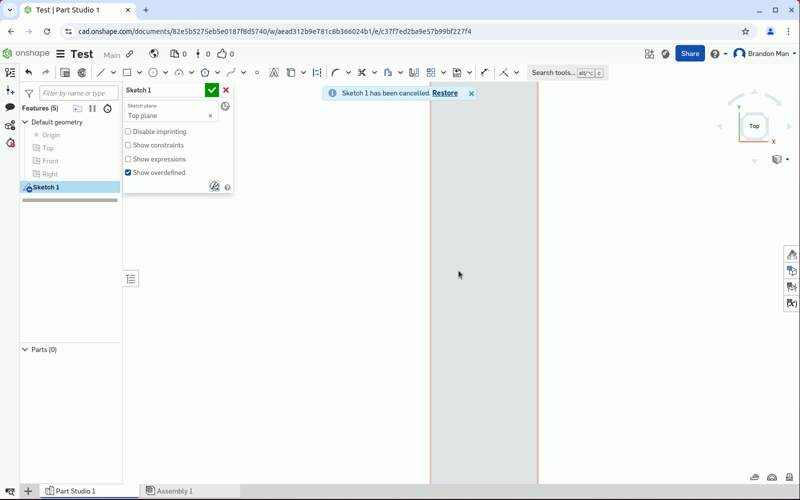
scroll(-6)
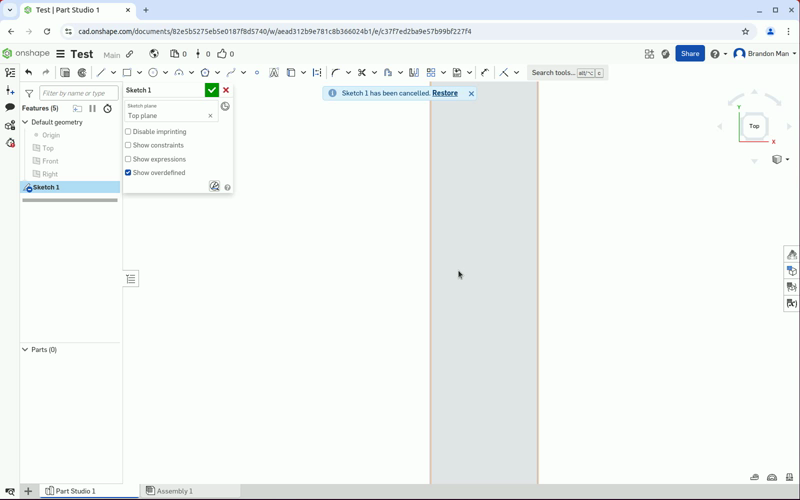
scroll(-6)
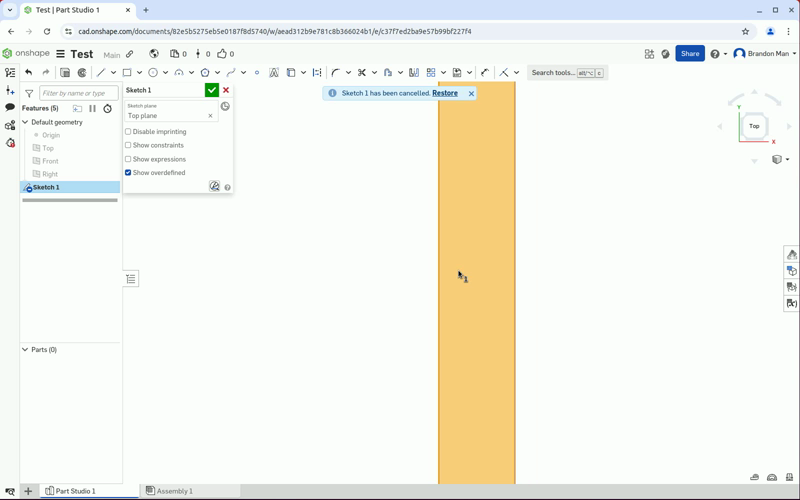
scroll(-6)
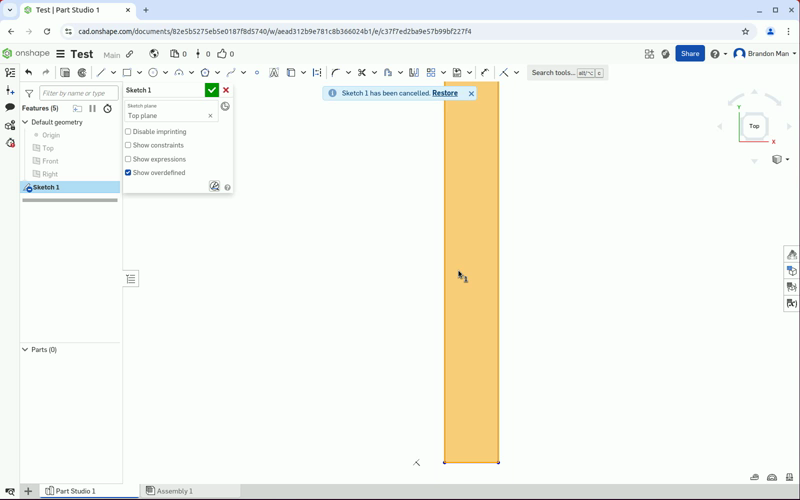
scroll(-6)
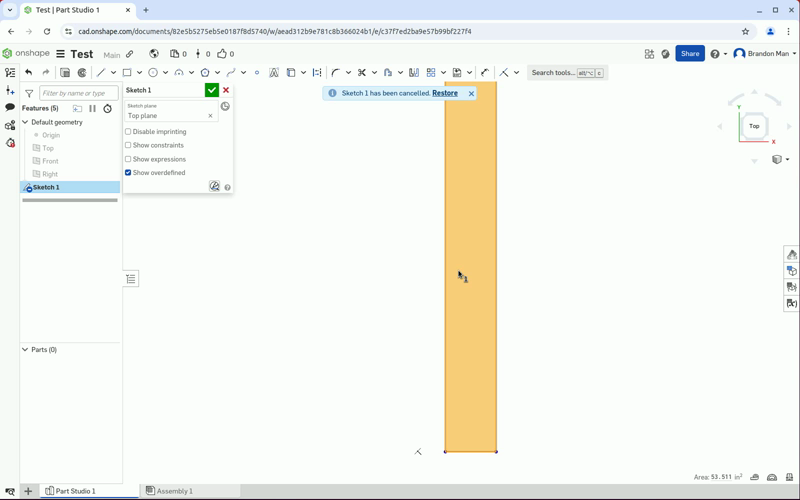
scroll(-6)
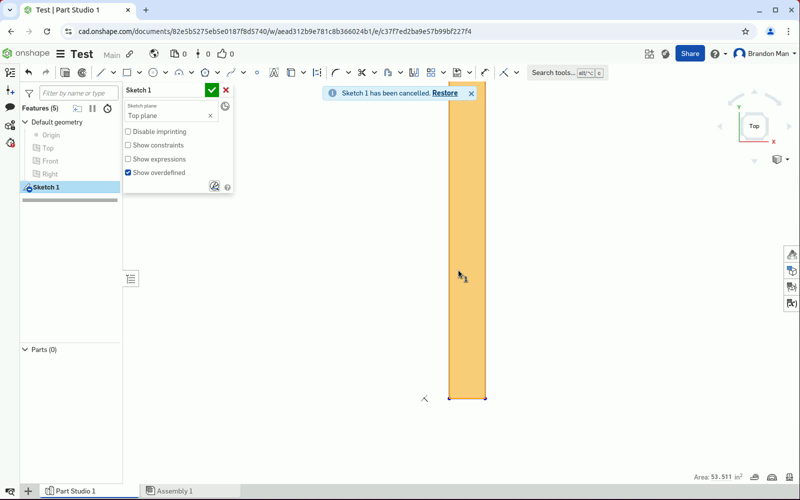
scroll(-6)
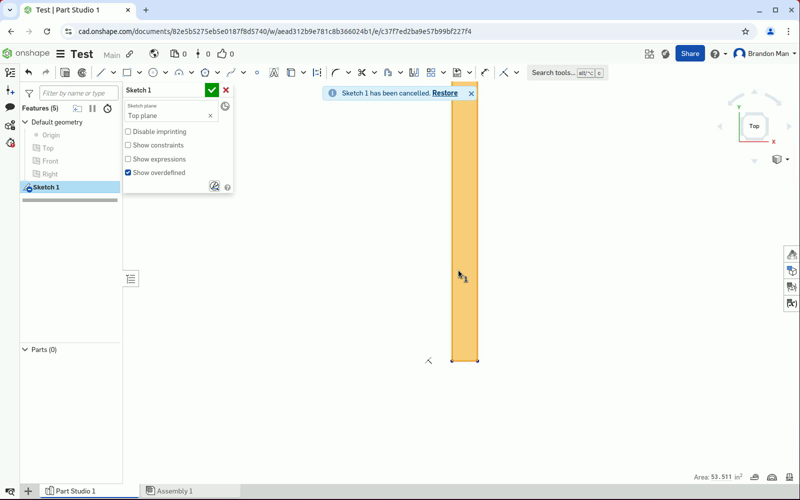
scroll(-6)
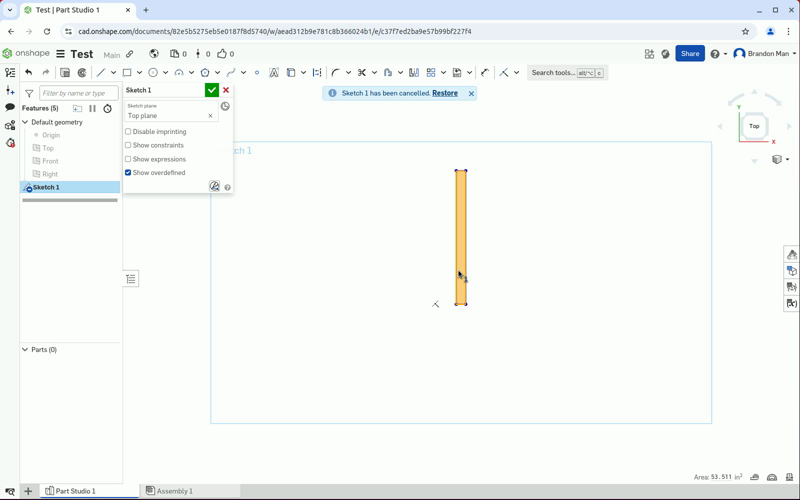
mouse_move(73, 352)
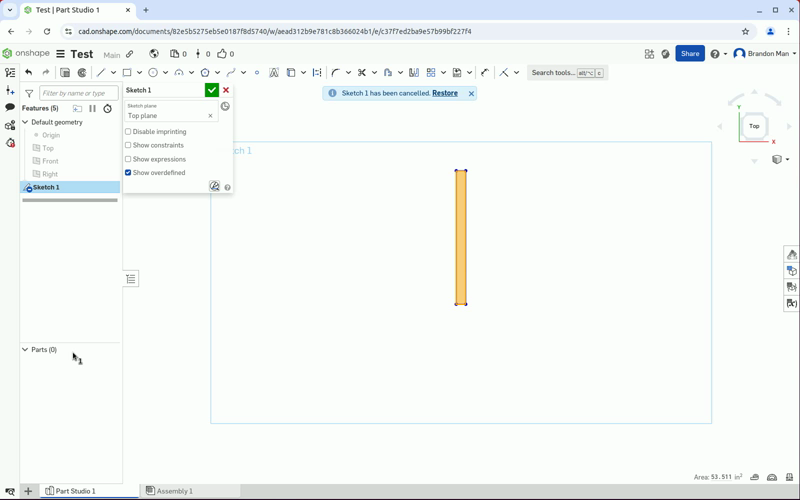
key(shift+y)
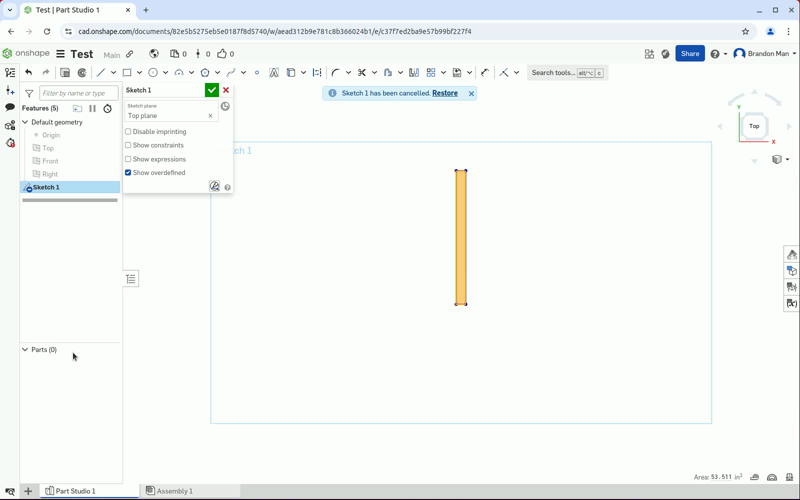
key(shift+e)
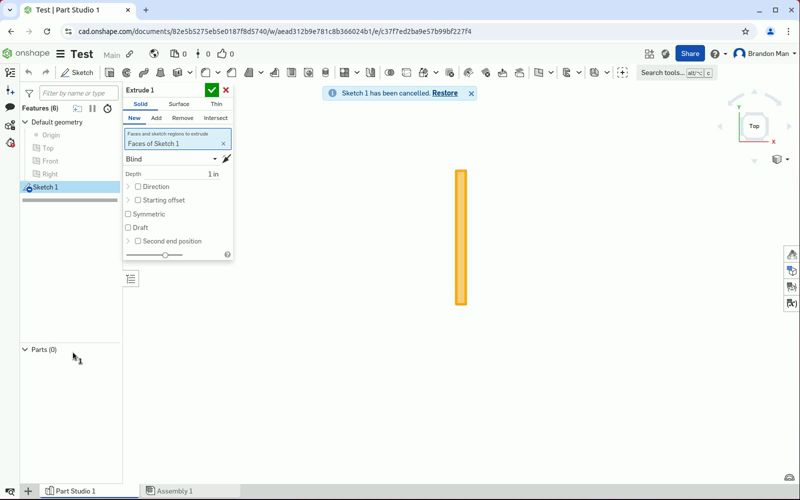
mouse_move(143, 106)
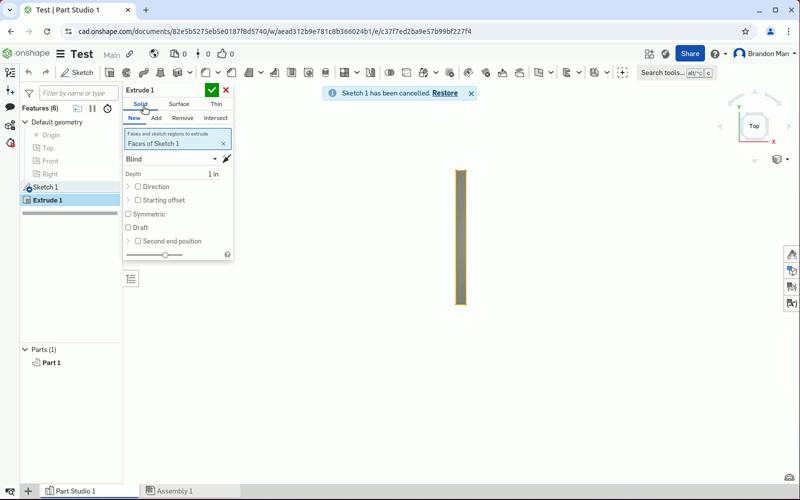
click(143, 106)
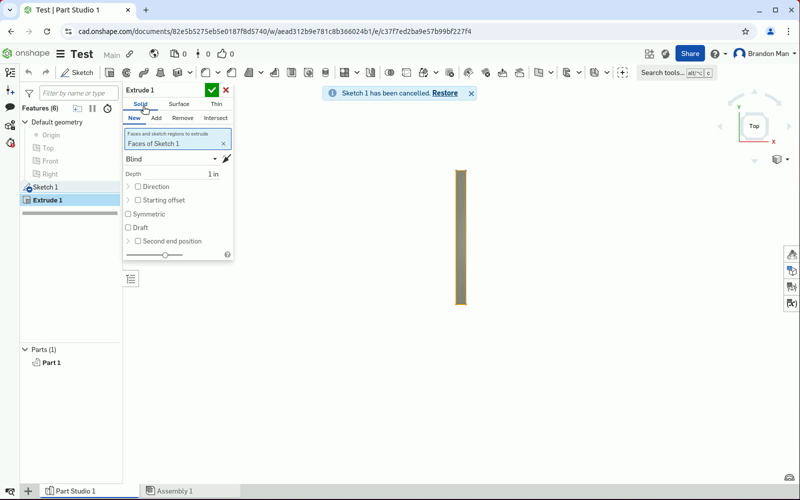
mouse_move(137, 120)
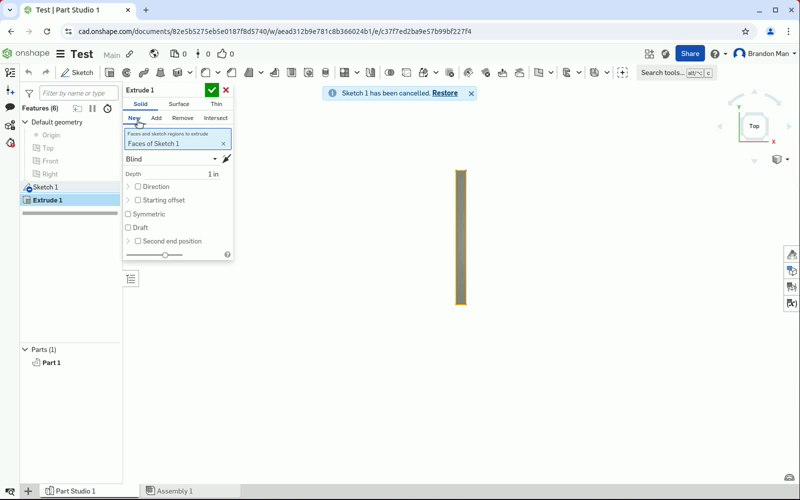
click(137, 120)
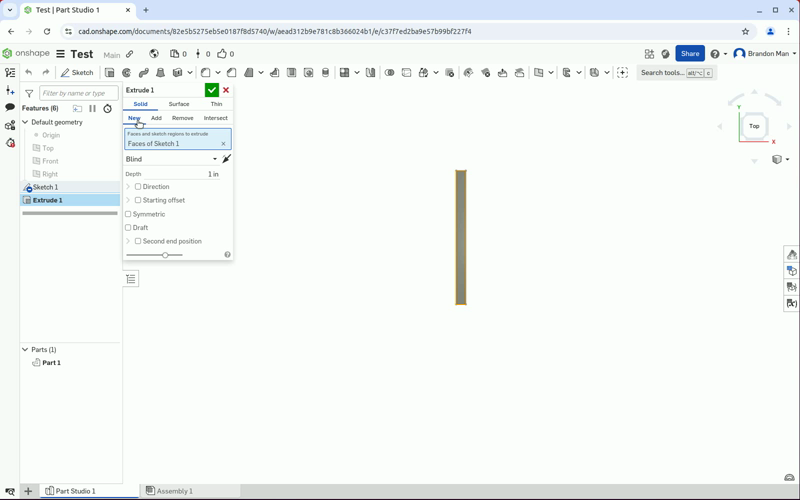
key(tab, 4)
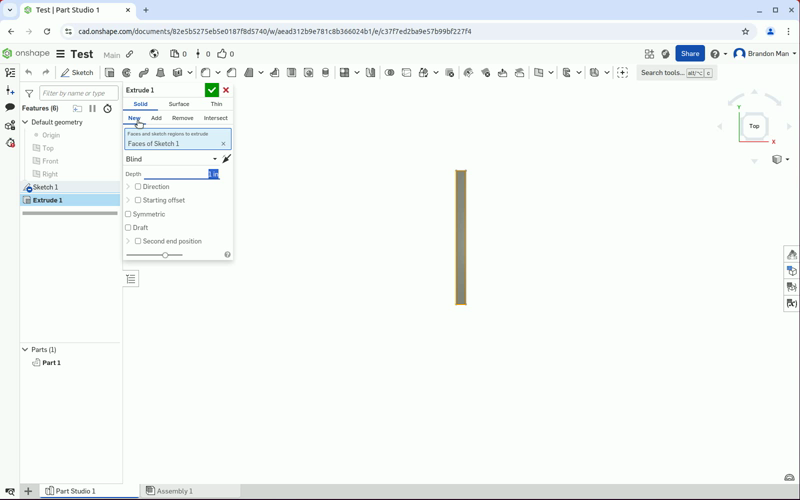
text(0.241)
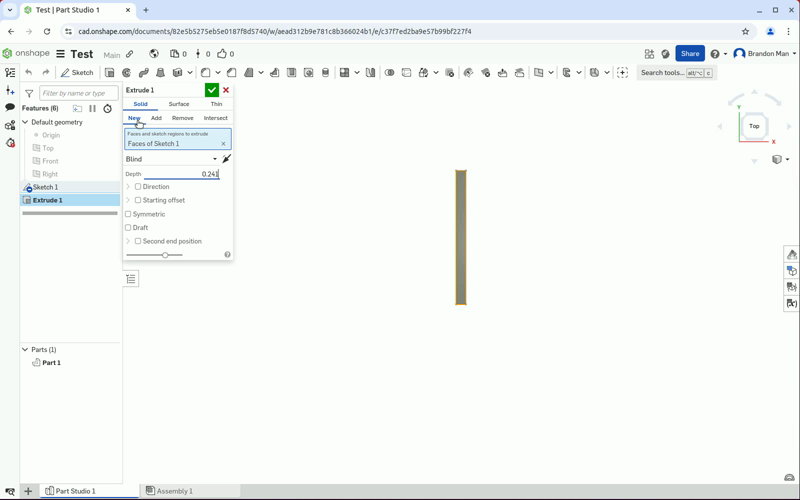
key(enter)
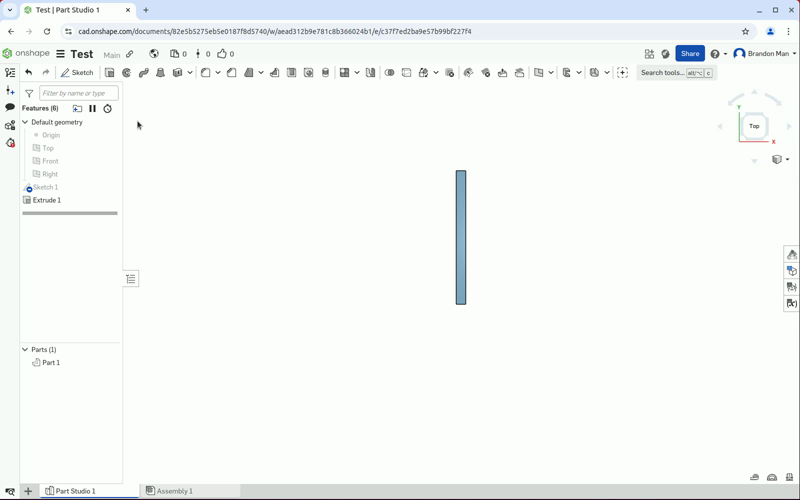
key(shift+h)
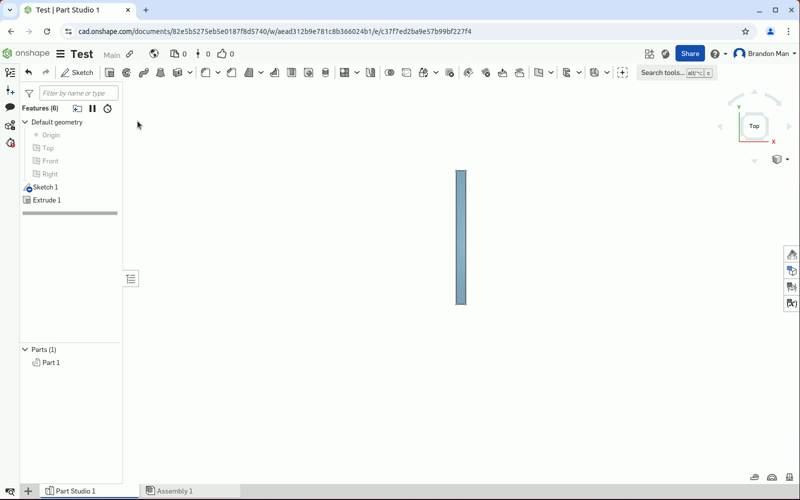
key(shift+h)
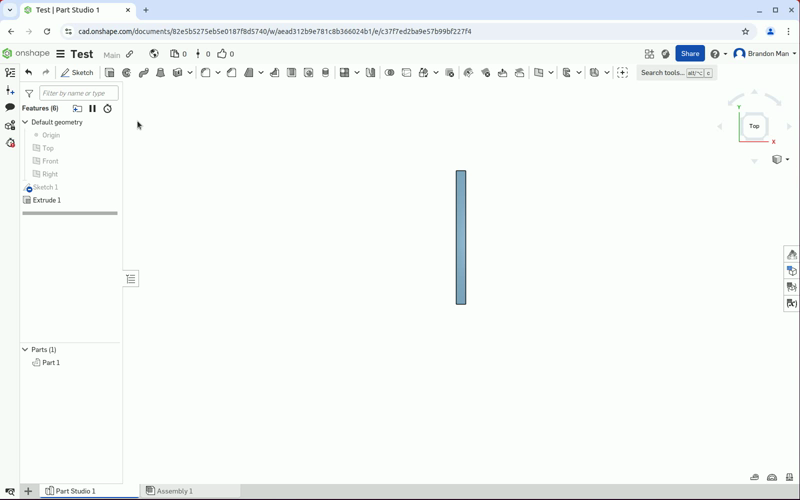
mouse_move(73, 189)
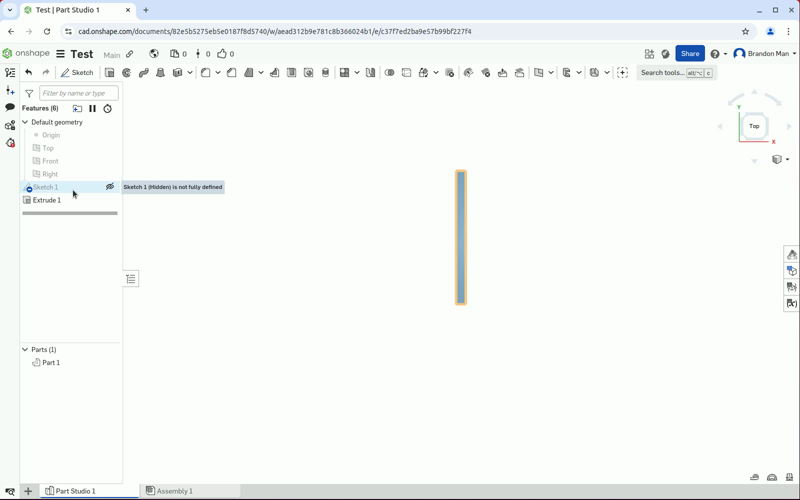
click(73, 189)
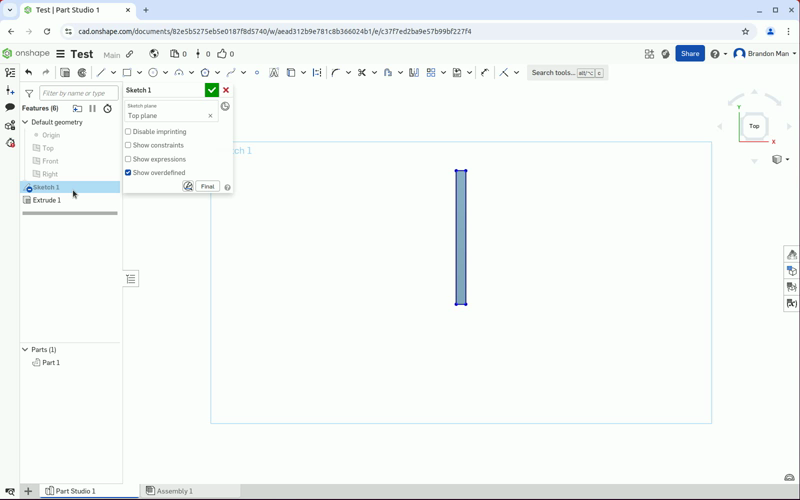
mouse_move(229, 92)
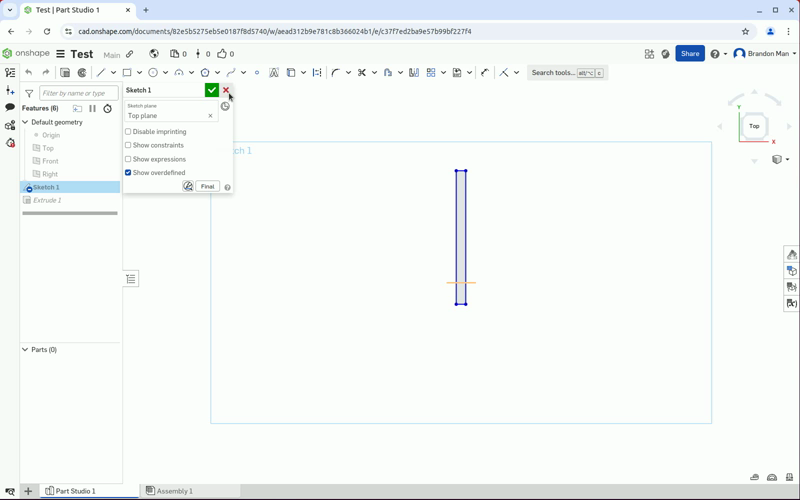
click(229, 92)
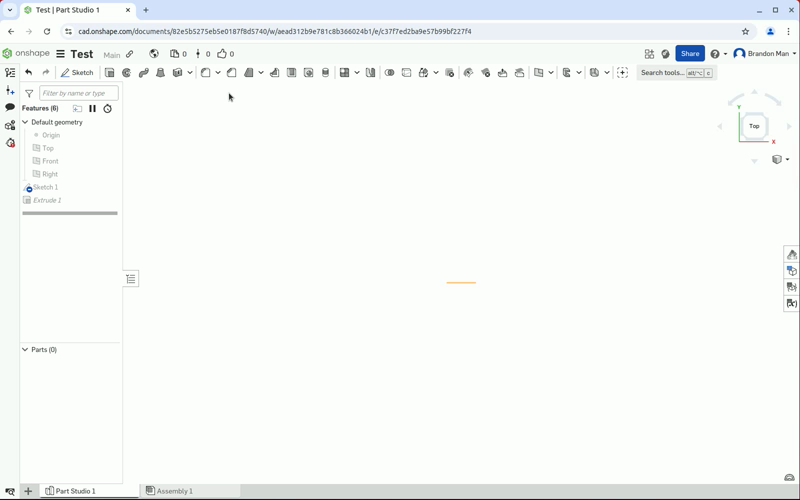
mouse_move(541, 75)
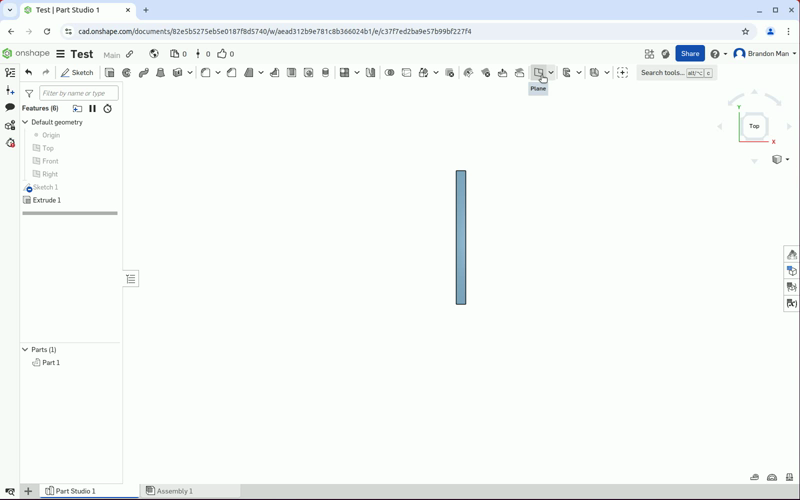
click(541, 75)
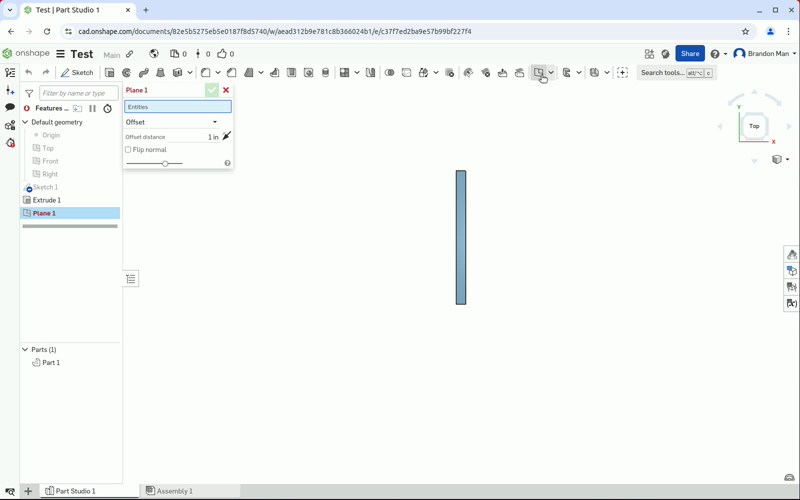
mouse_move(73, 150)
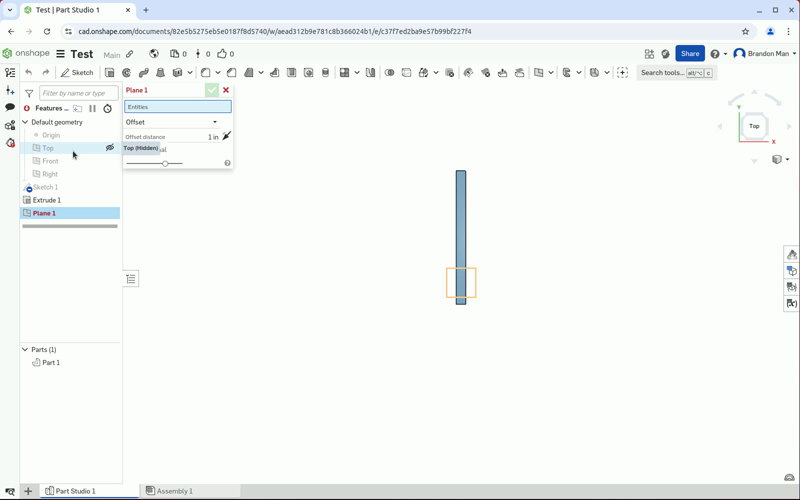
click(73, 150)
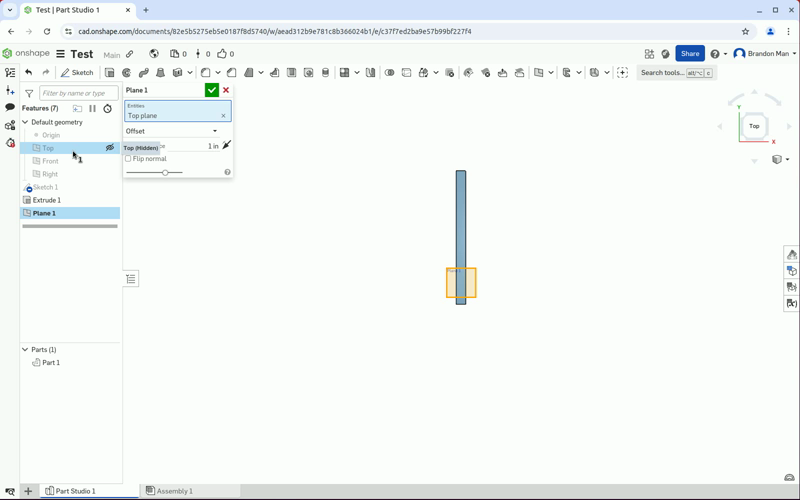
key(tab, 2)
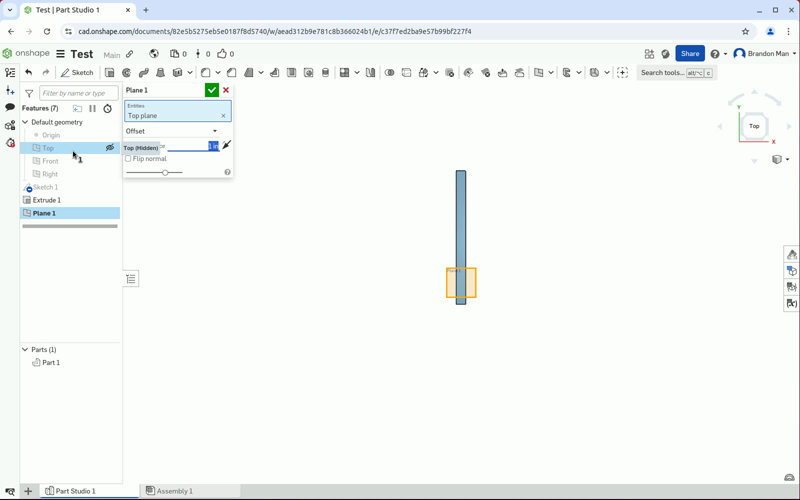
text(0.246)
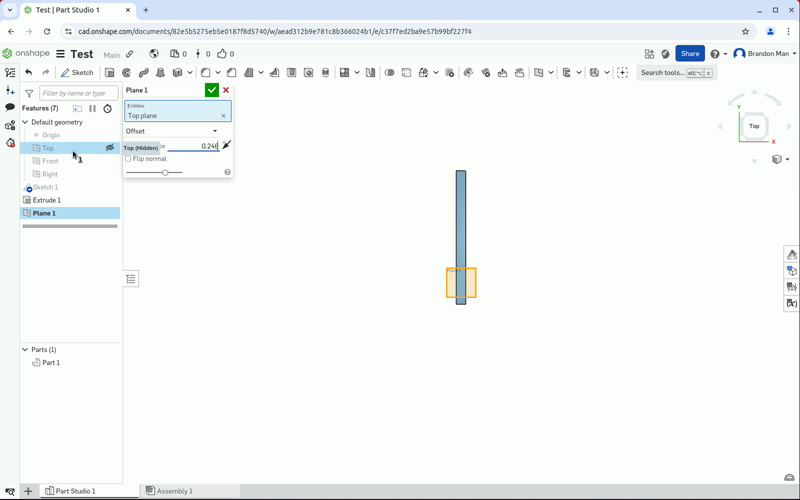
key(enter, 2)
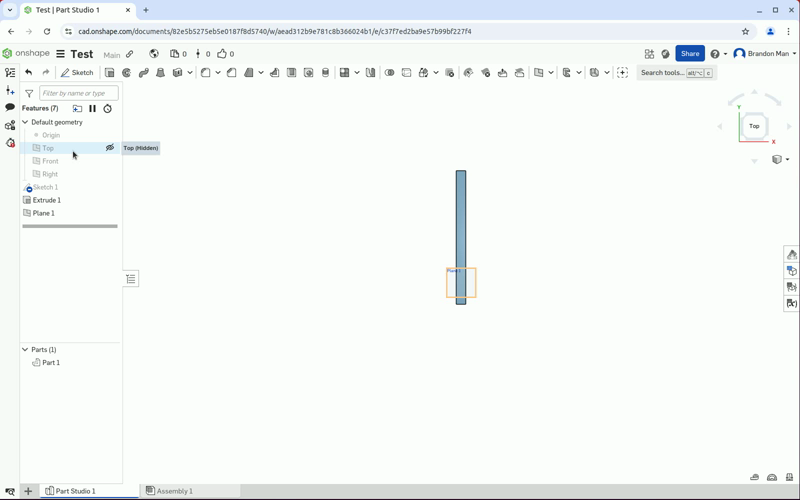
key(shift+s)
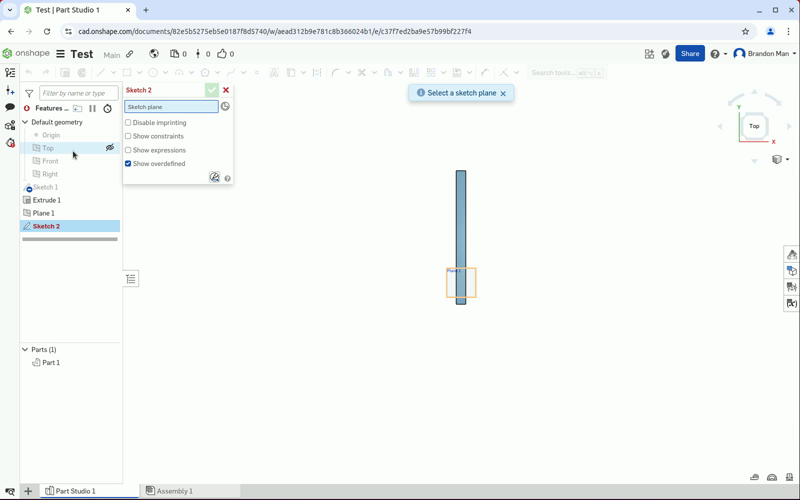
mouse_move(73, 215)
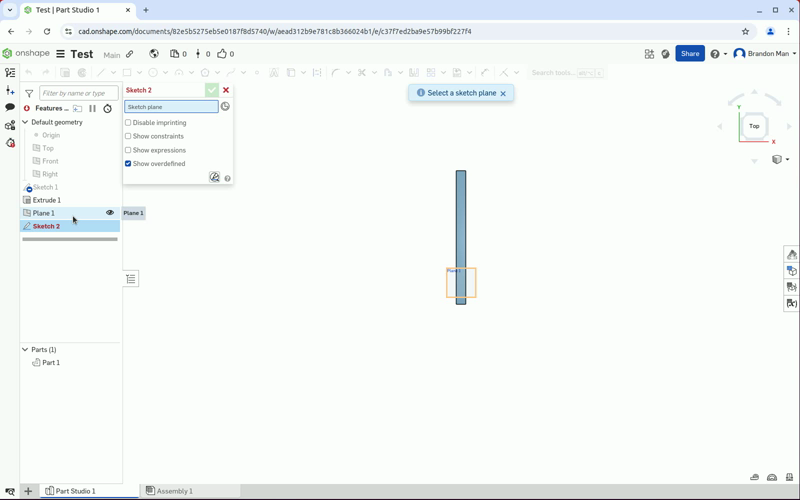
click(73, 215)
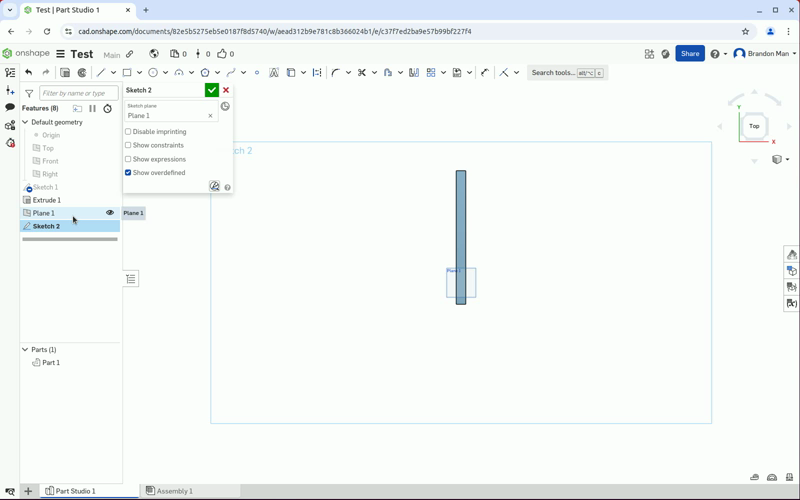
mouse_move(73, 352)
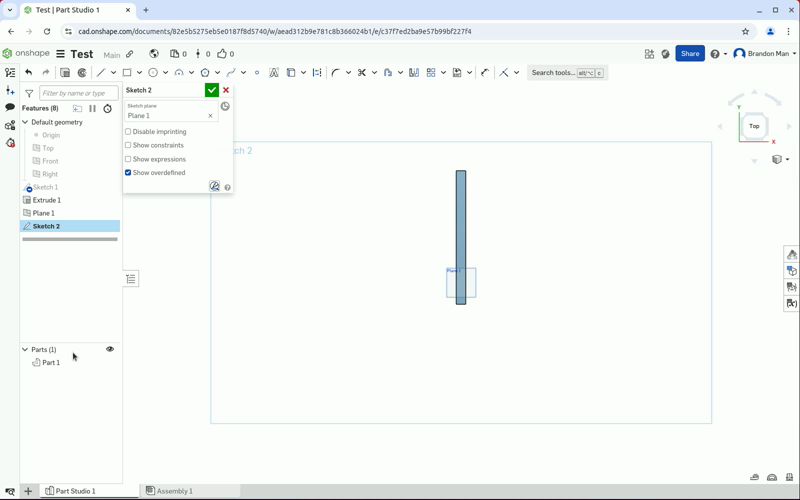
key(y)
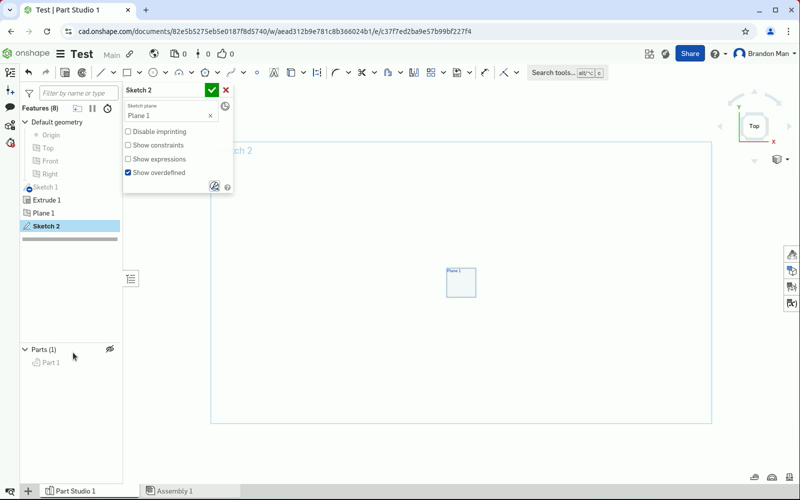
key(l)
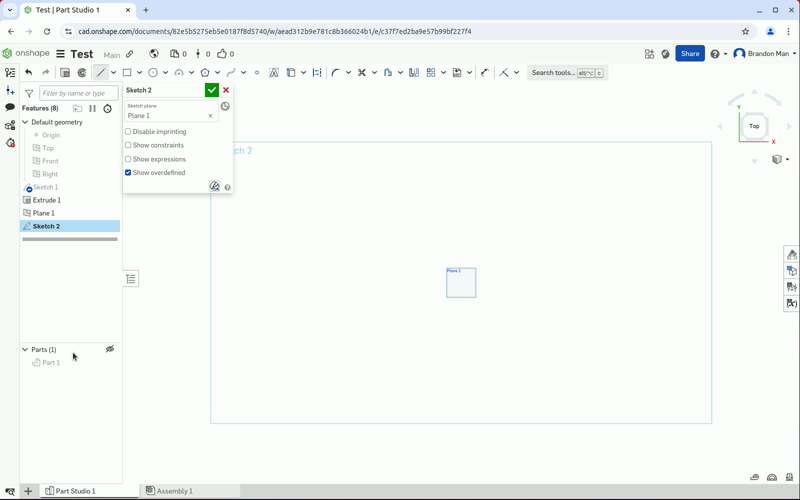
key_down(shift)
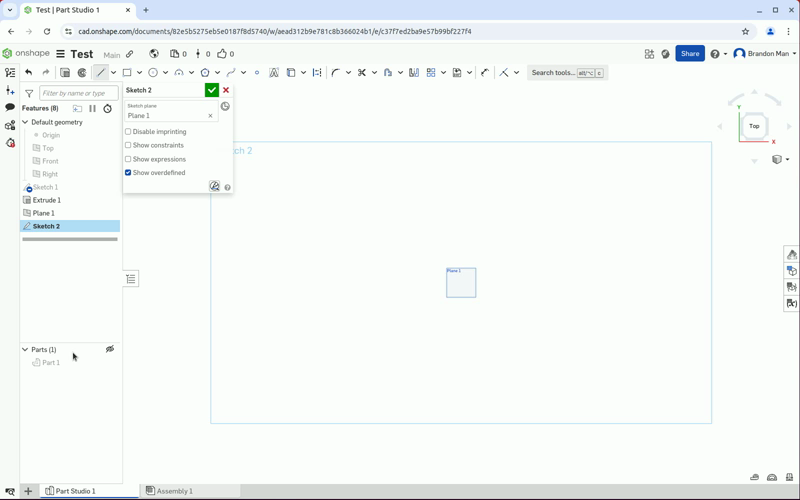
mouse_move(456, 174)
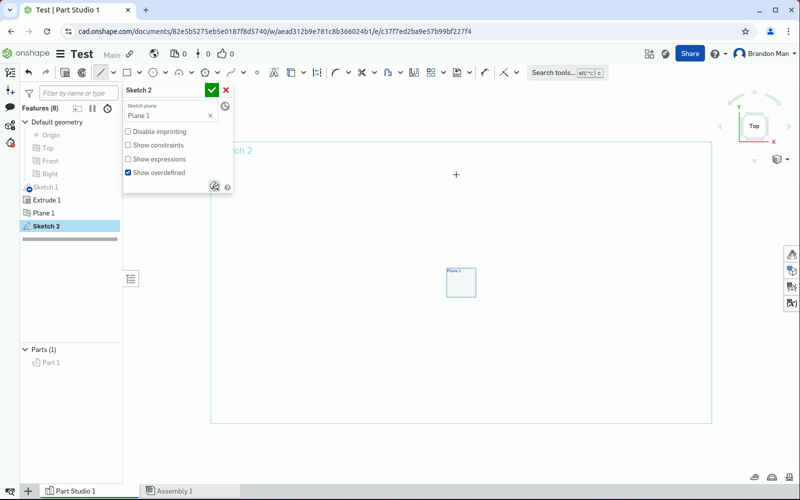
click(456, 174)
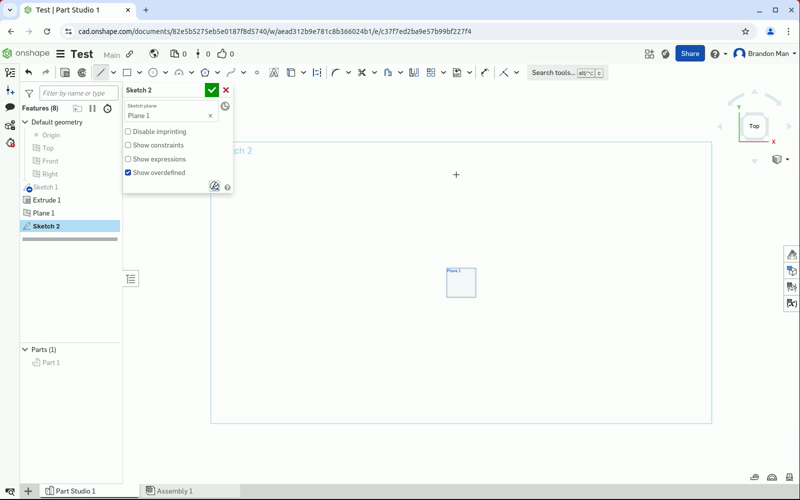
key_up(shift)
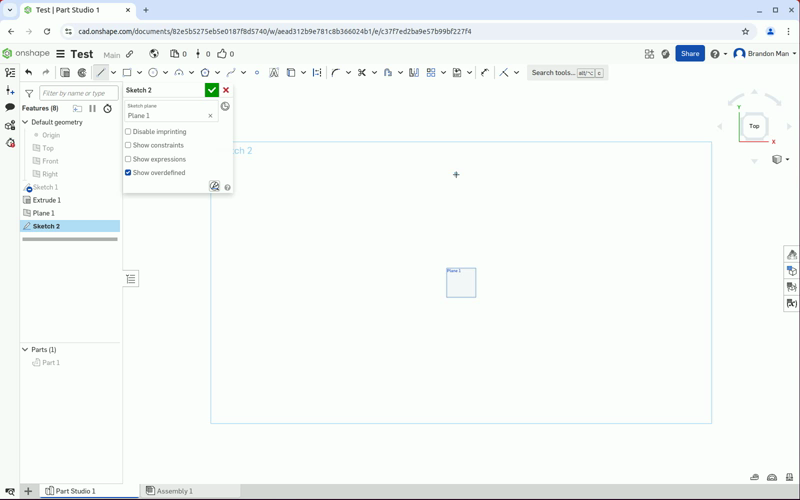
key_down(shift)
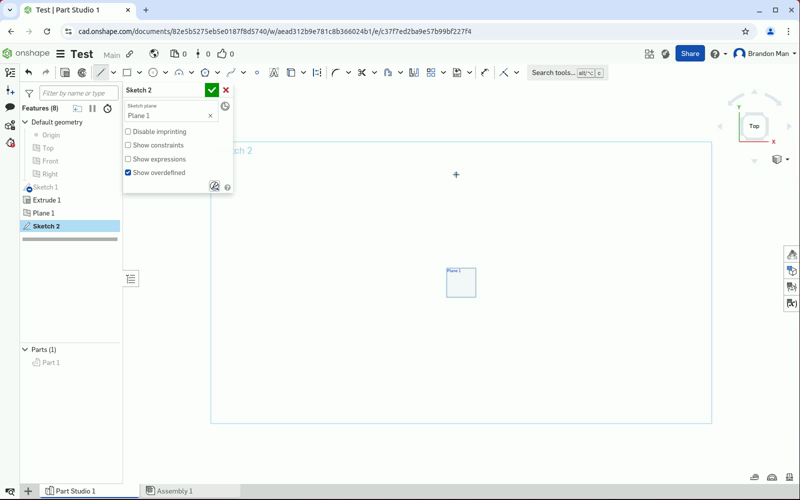
mouse_move(486, 174)
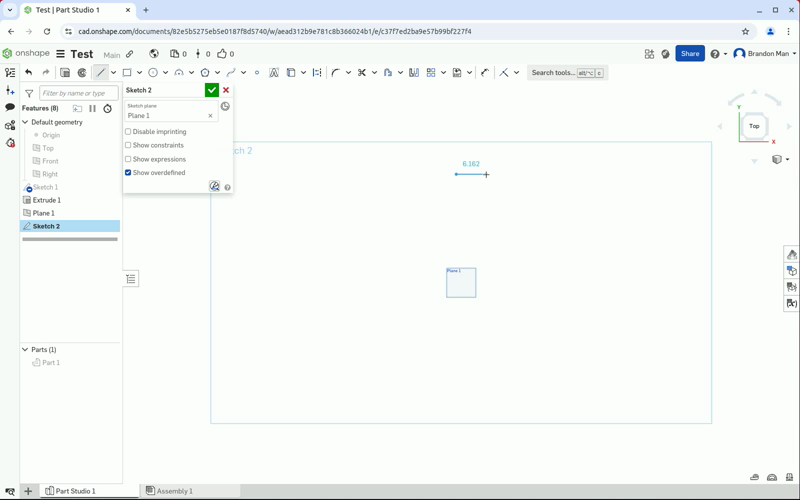
mouse_move(466, 174)
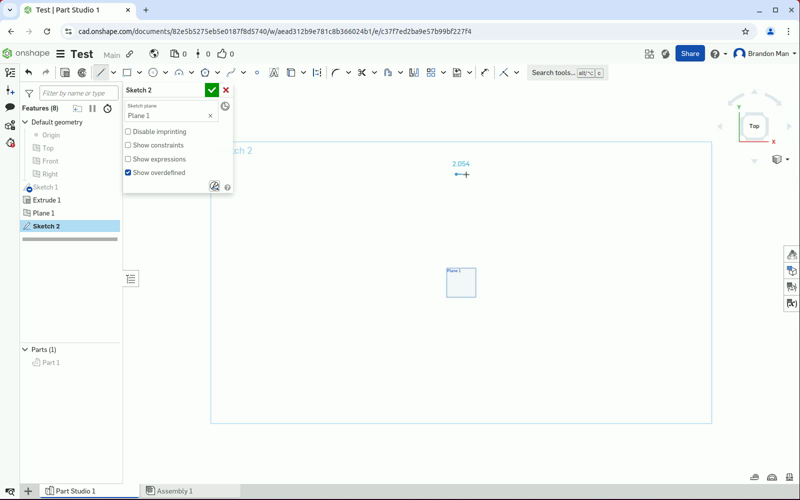
click(466, 174)
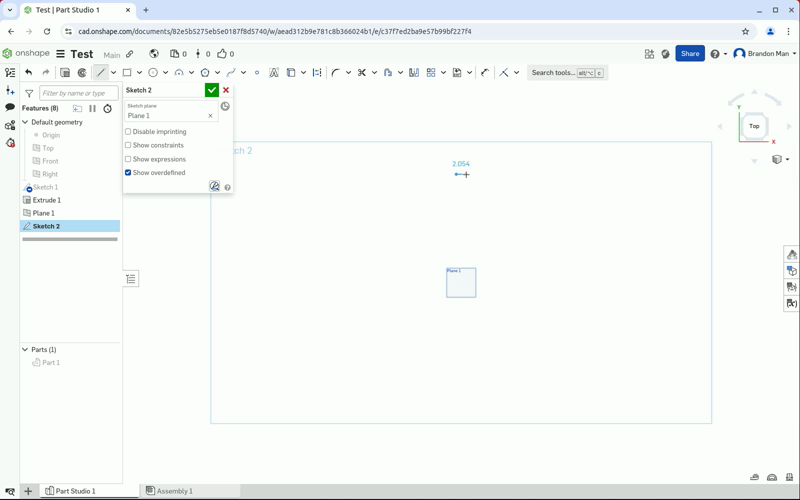
key_up(shift)
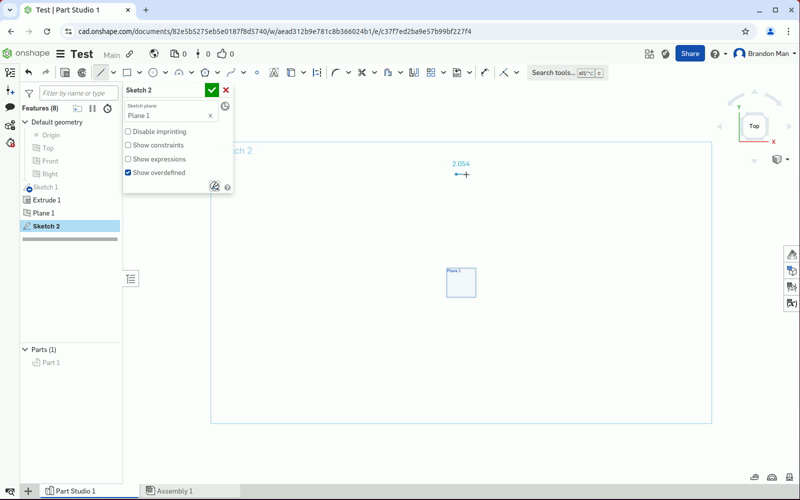
key_down(shift)
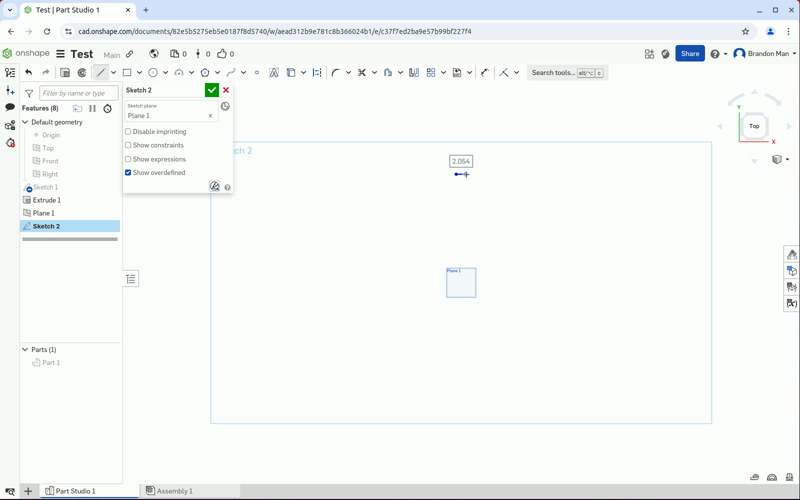
mouse_move(496, 174)
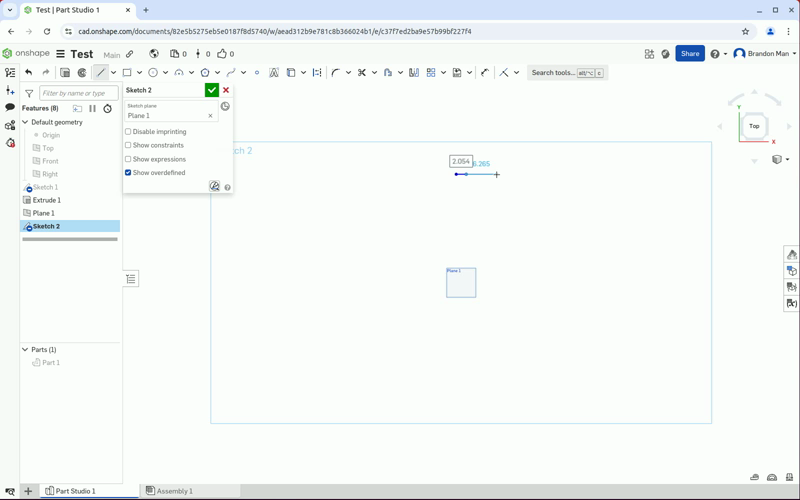
mouse_move(466, 169)
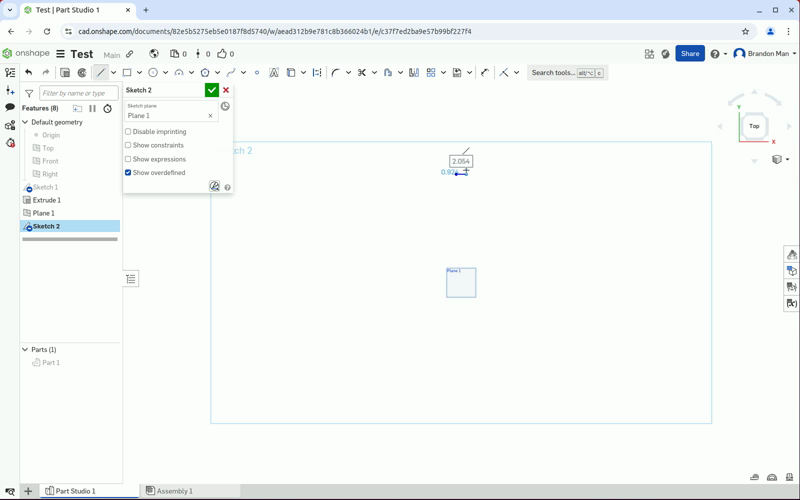
scroll(6)
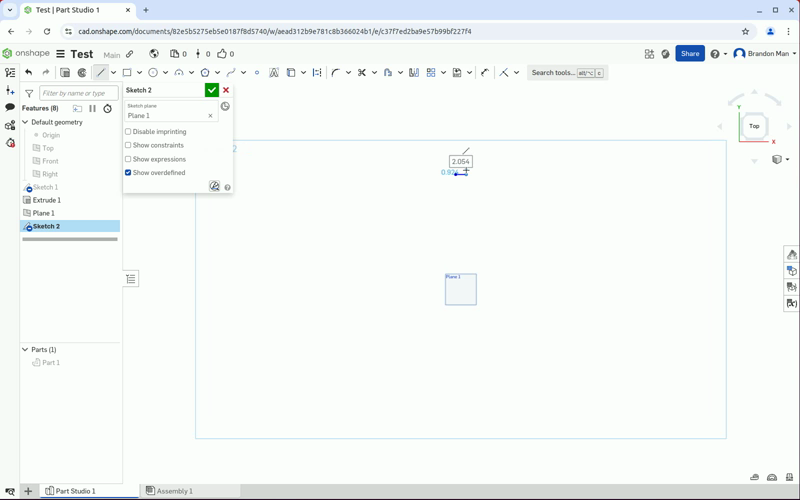
scroll(6)
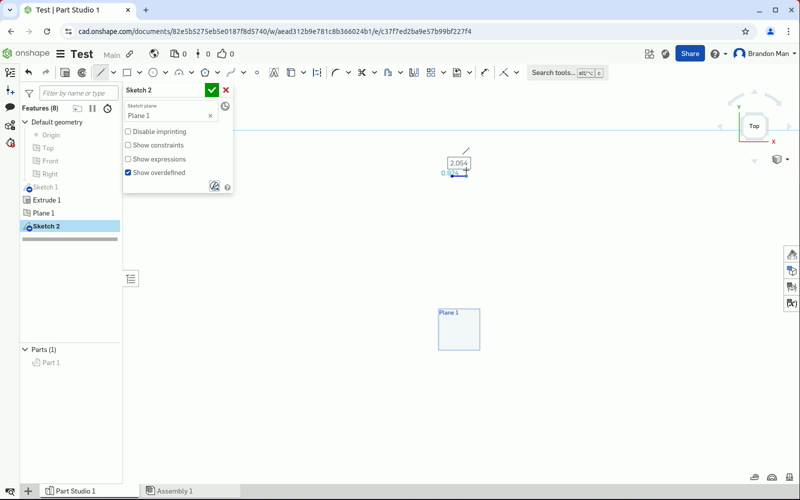
scroll(6)
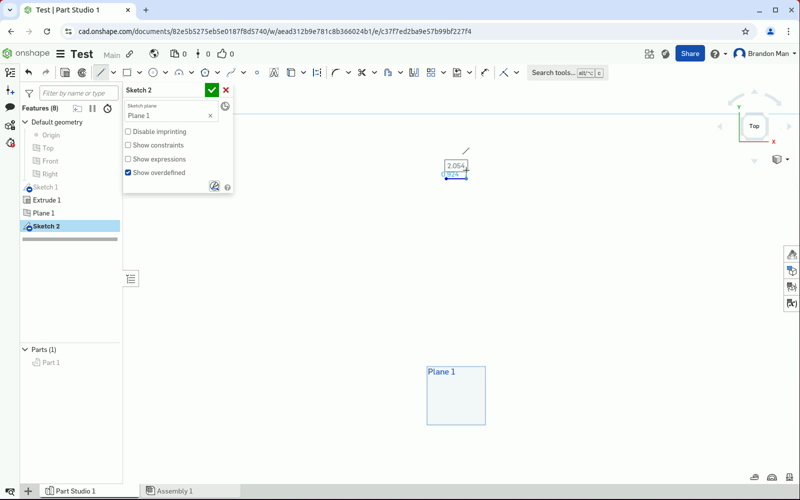
scroll(6)
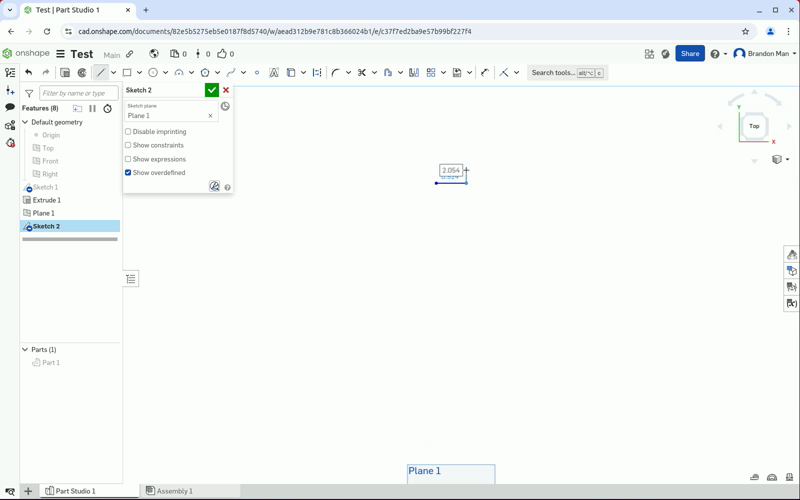
scroll(6)
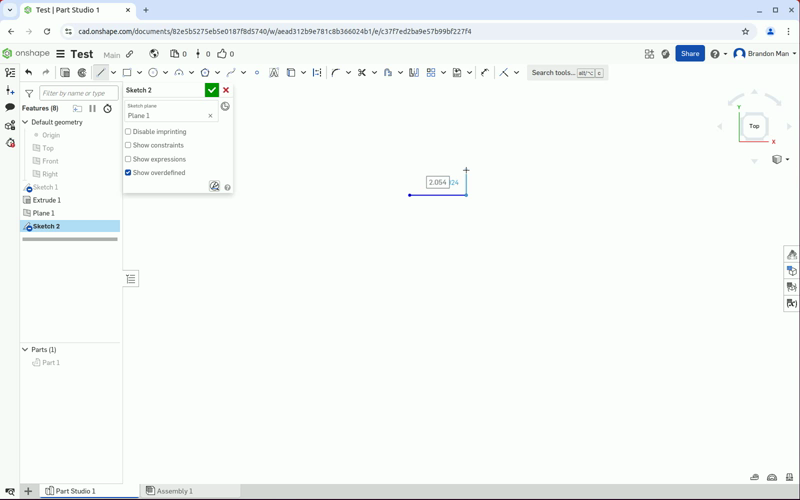
scroll(6)
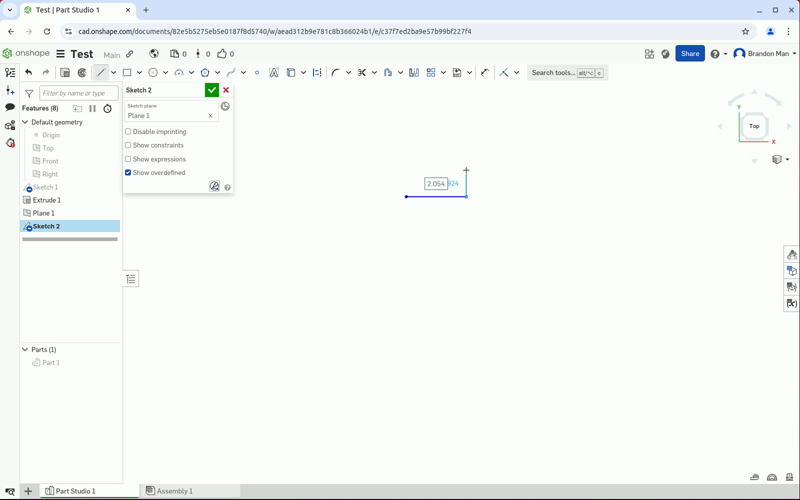
scroll(6)
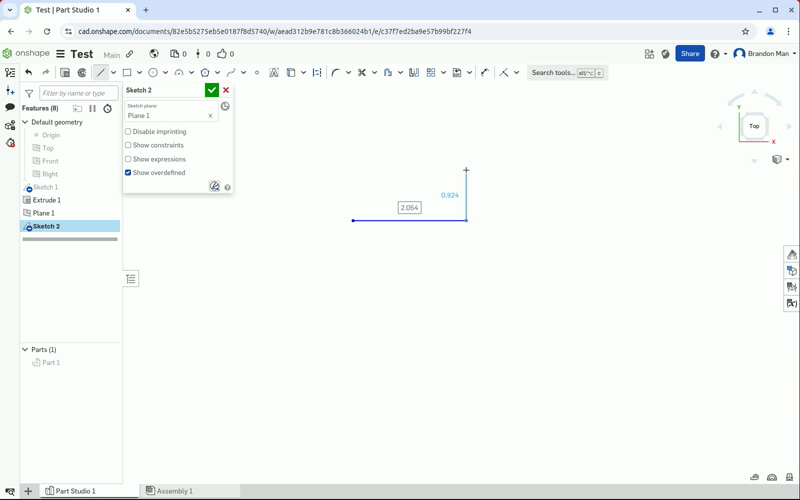
click(466, 169)
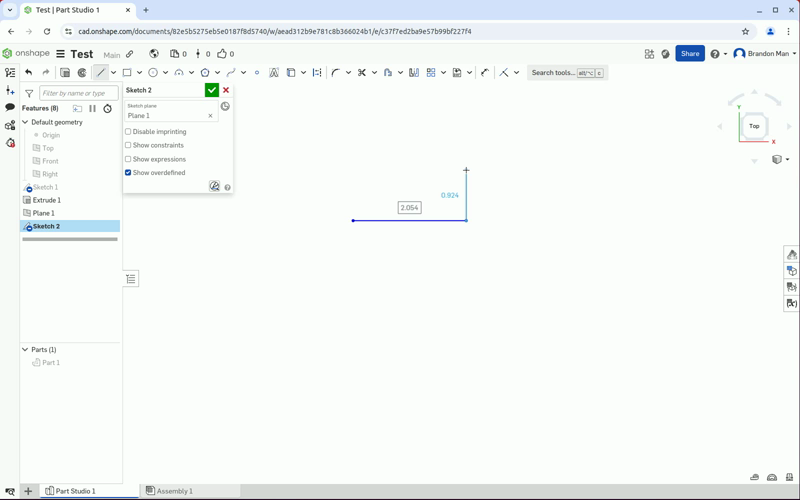
scroll(-6)
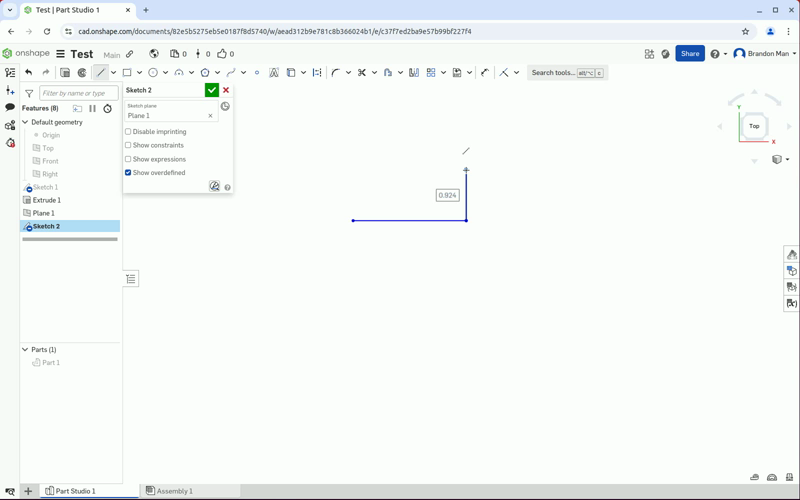
scroll(-6)
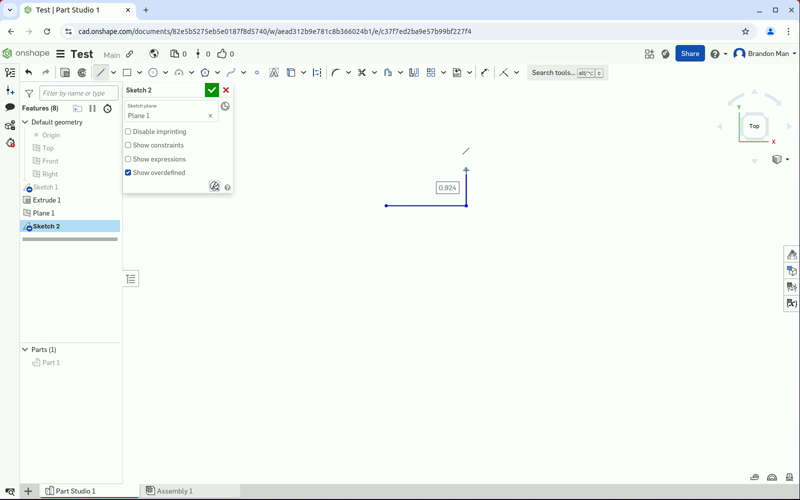
scroll(-6)
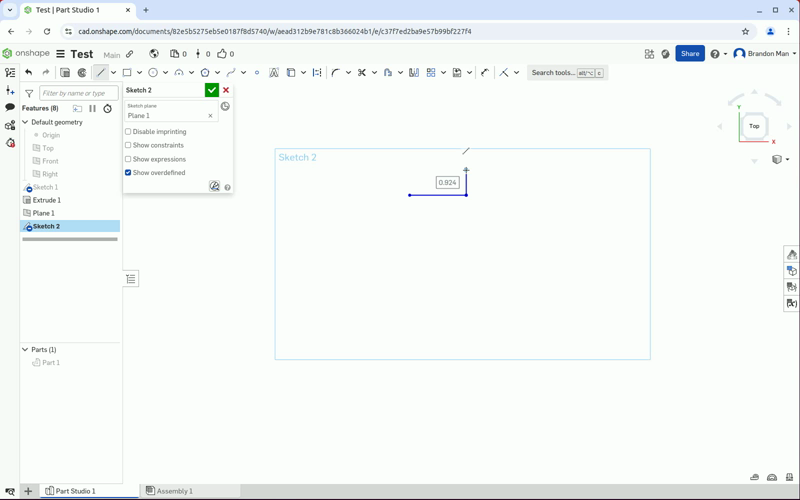
scroll(-6)
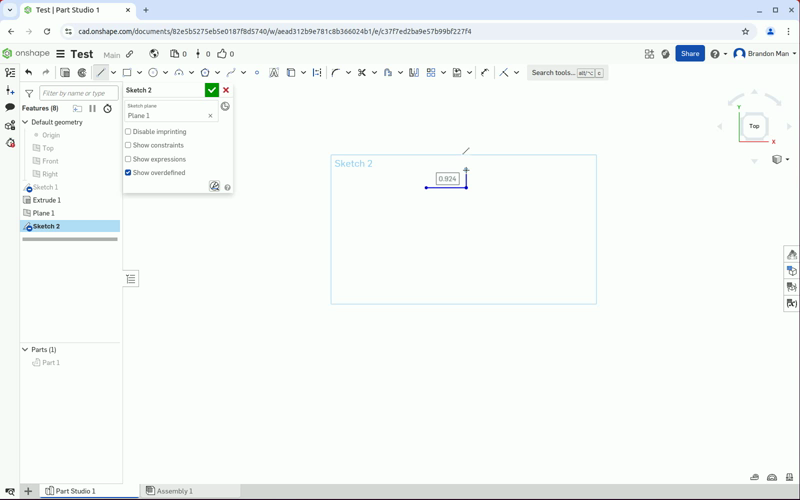
scroll(-6)
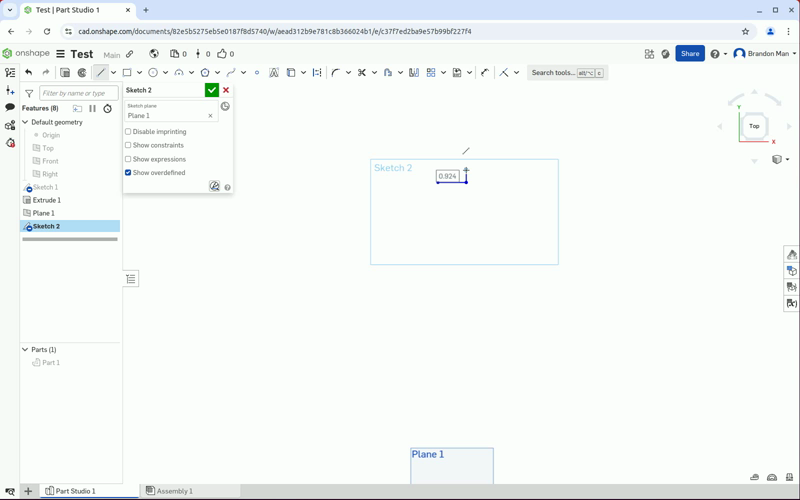
scroll(-6)
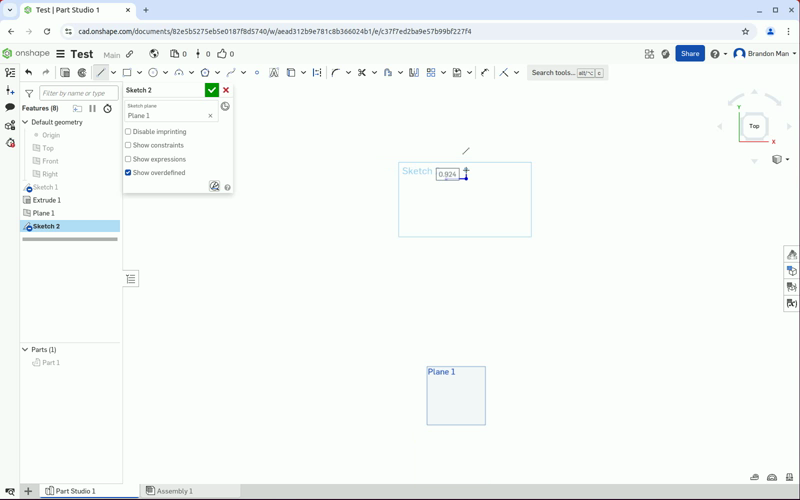
scroll(-6)
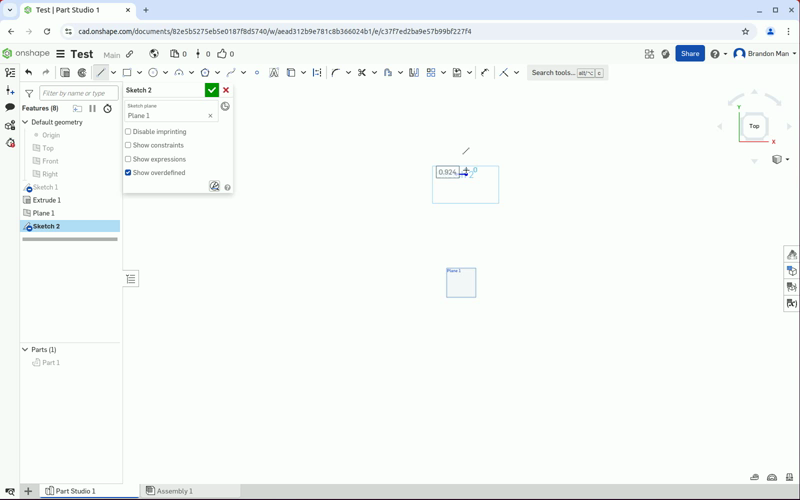
key_up(shift)
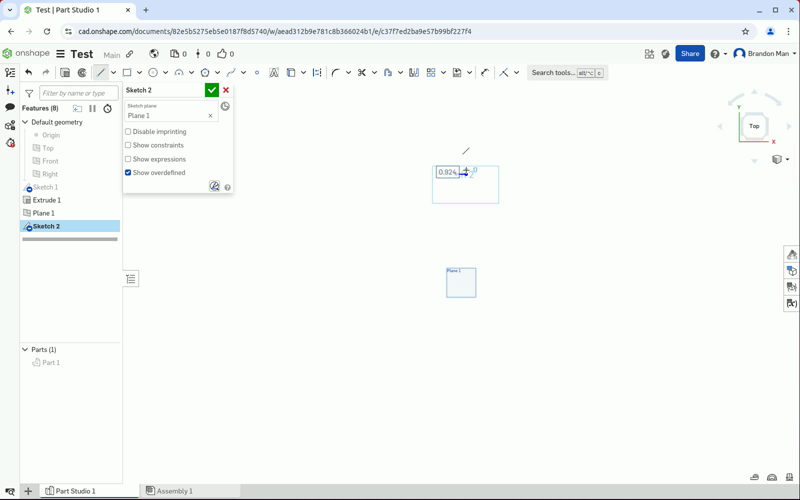
key_down(shift)
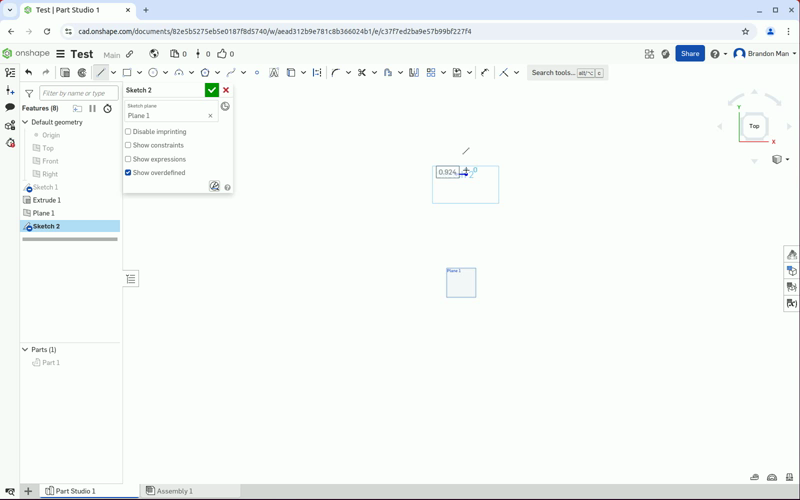
mouse_move(496, 169)
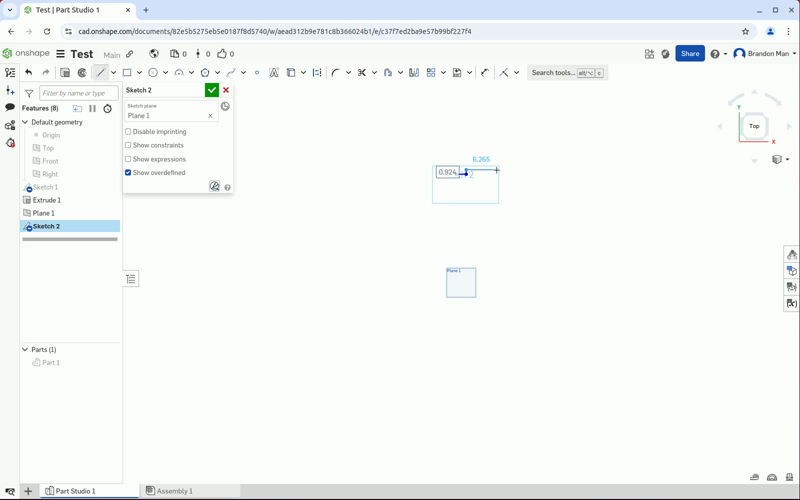
mouse_move(456, 169)
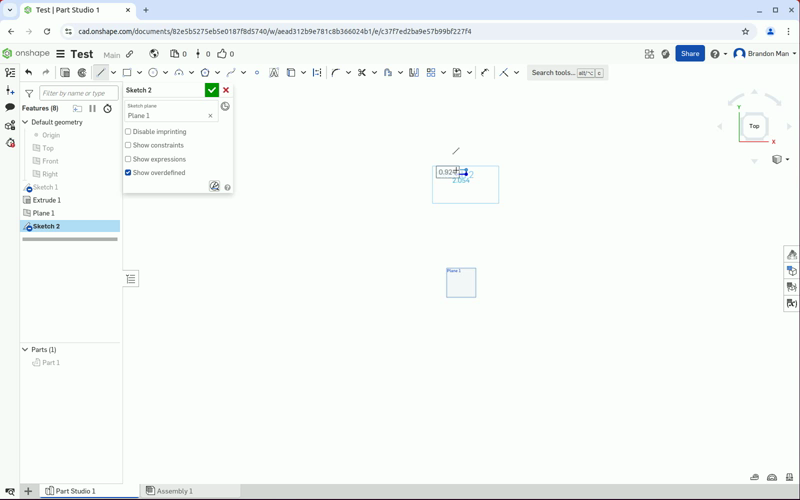
scroll(6)
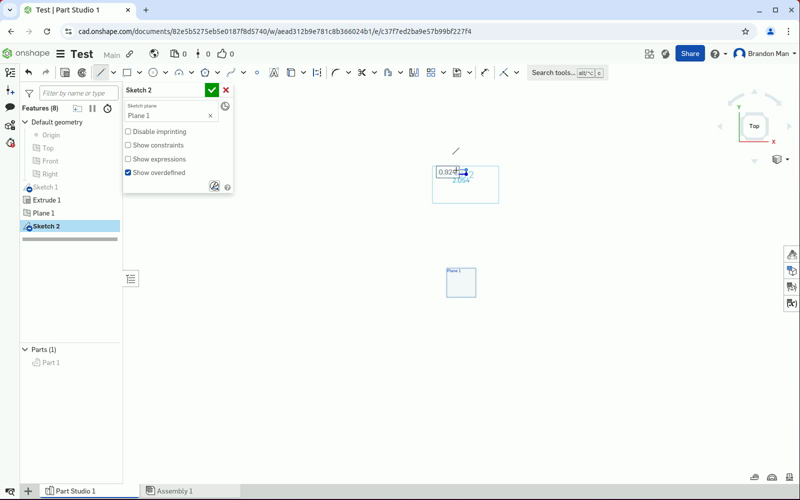
scroll(6)
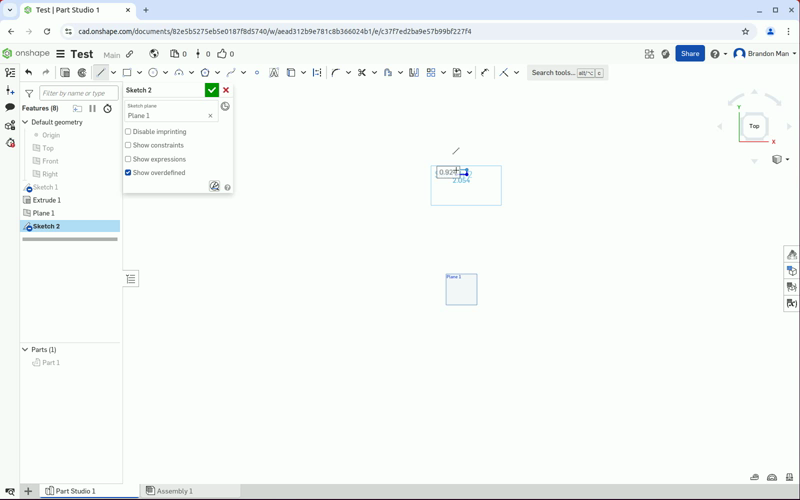
scroll(6)
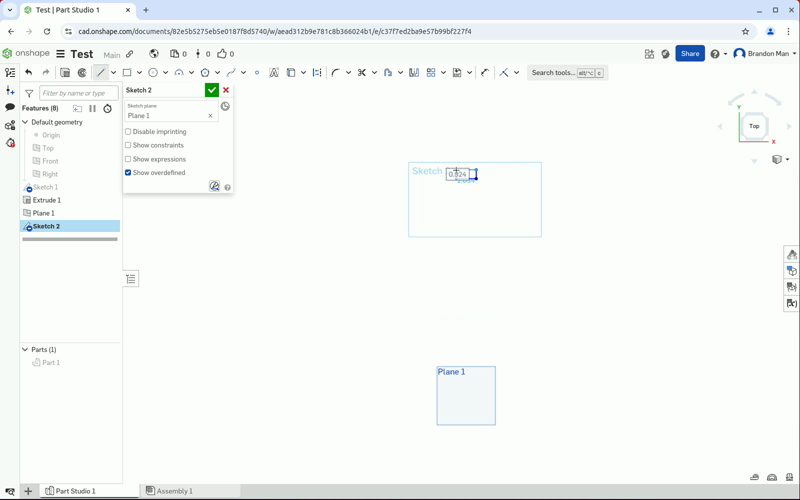
scroll(6)
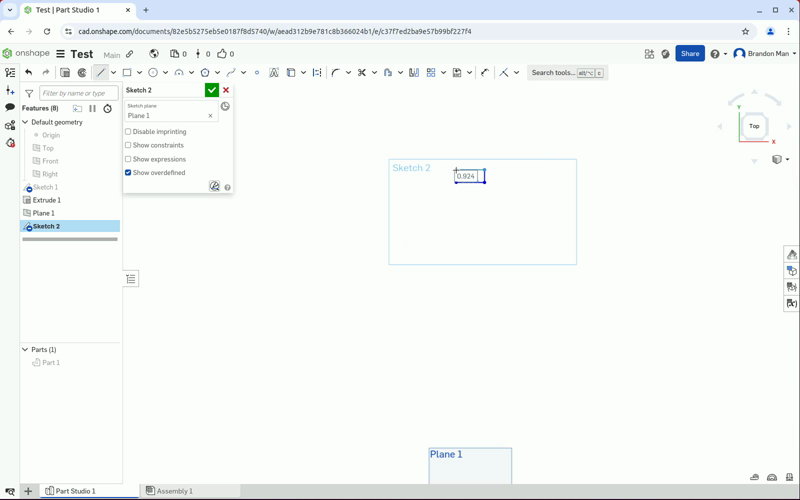
scroll(6)
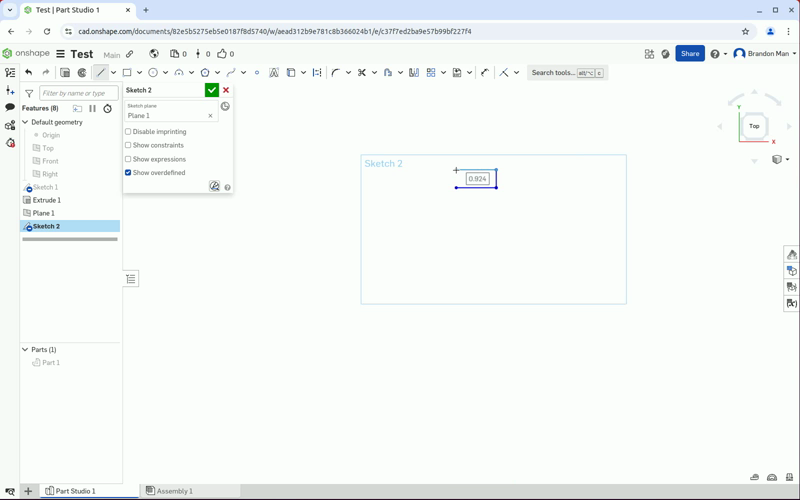
scroll(6)
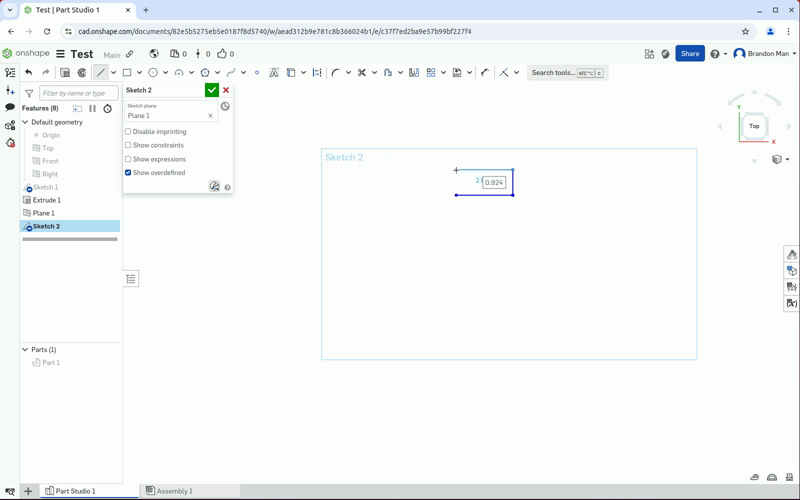
scroll(6)
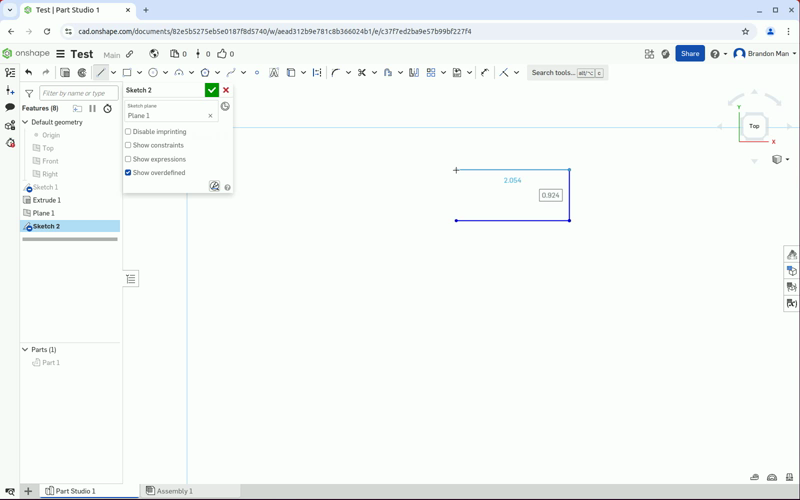
click(456, 169)
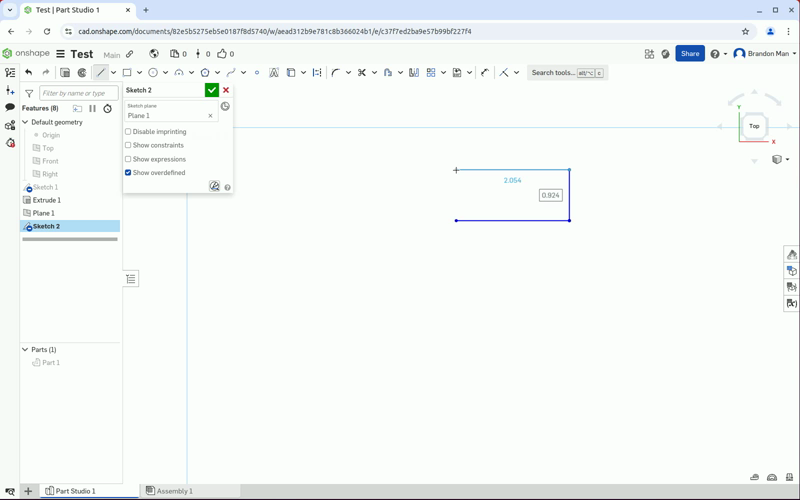
scroll(-6)
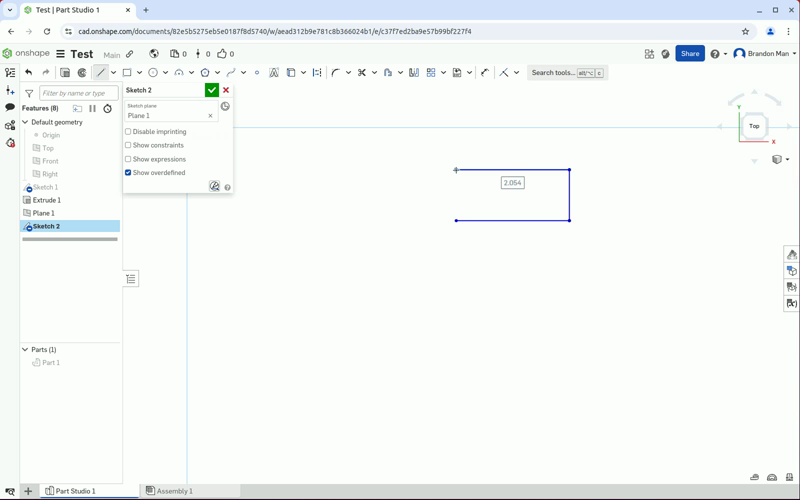
scroll(-6)
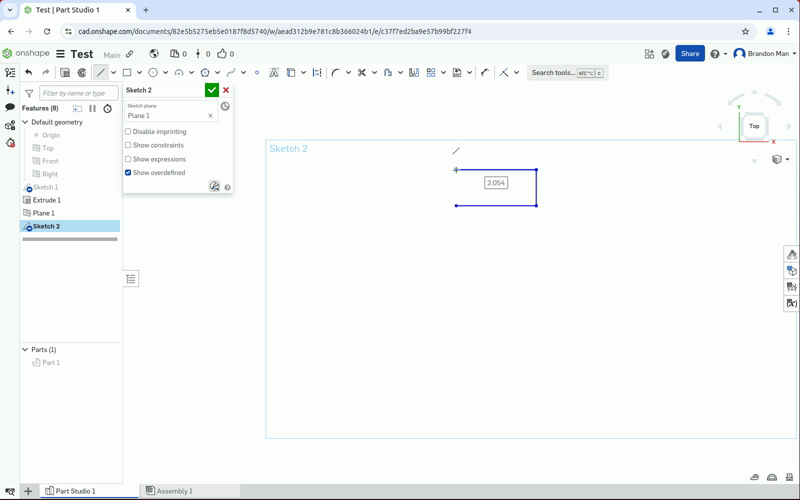
scroll(-6)
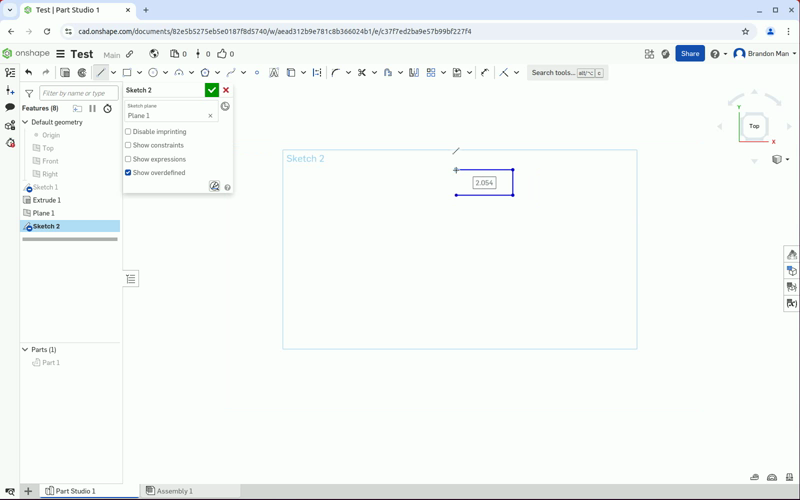
scroll(-6)
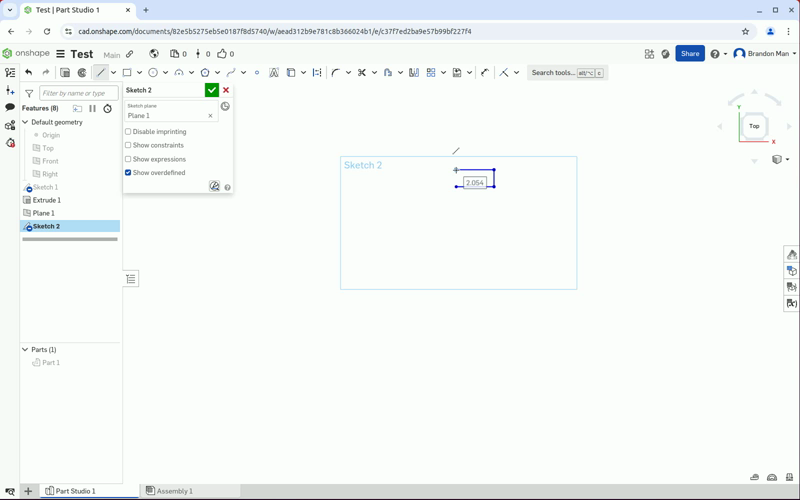
scroll(-6)
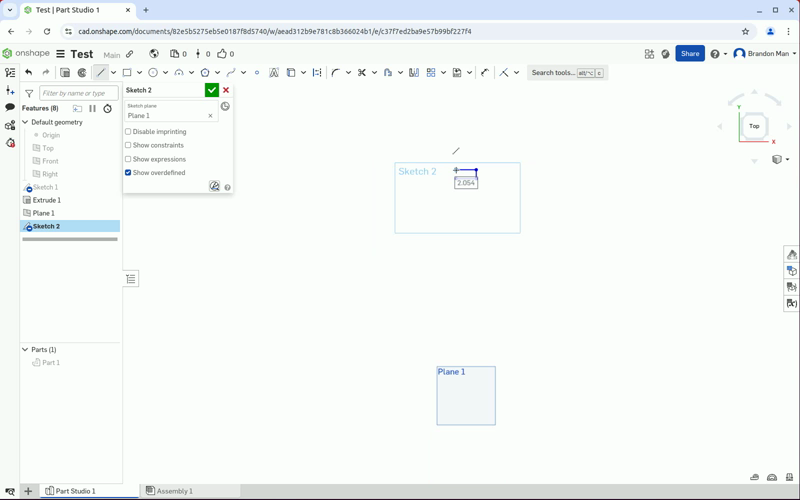
scroll(-6)
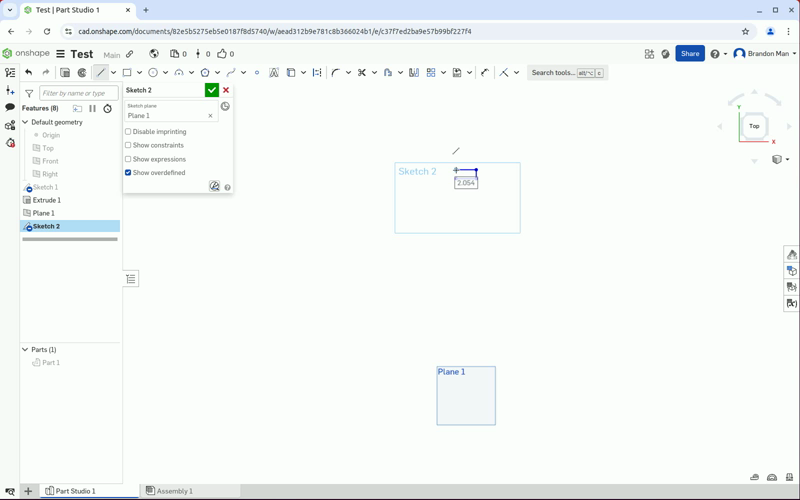
scroll(-6)
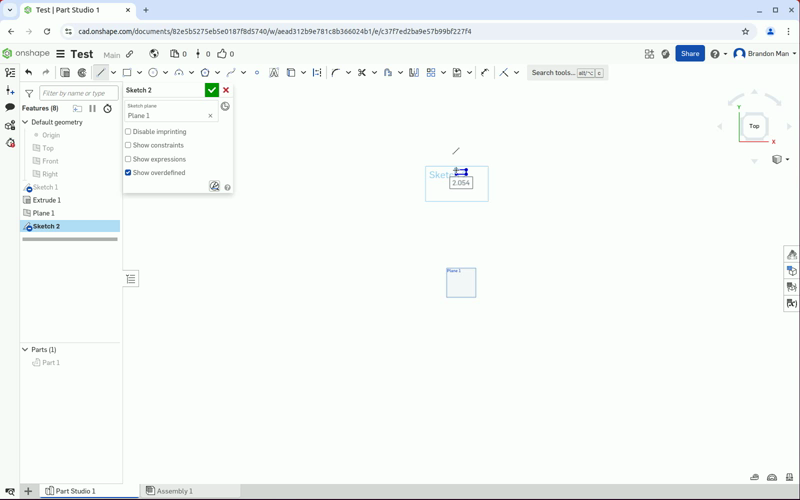
key_up(shift)
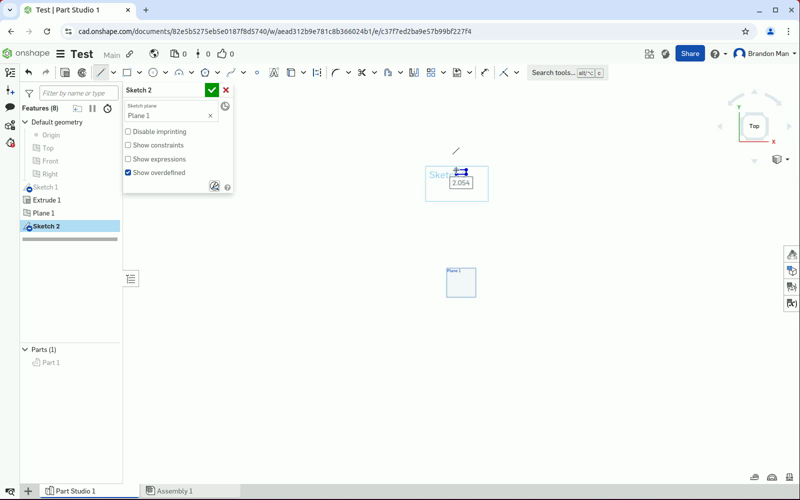
mouse_move(486, 169)
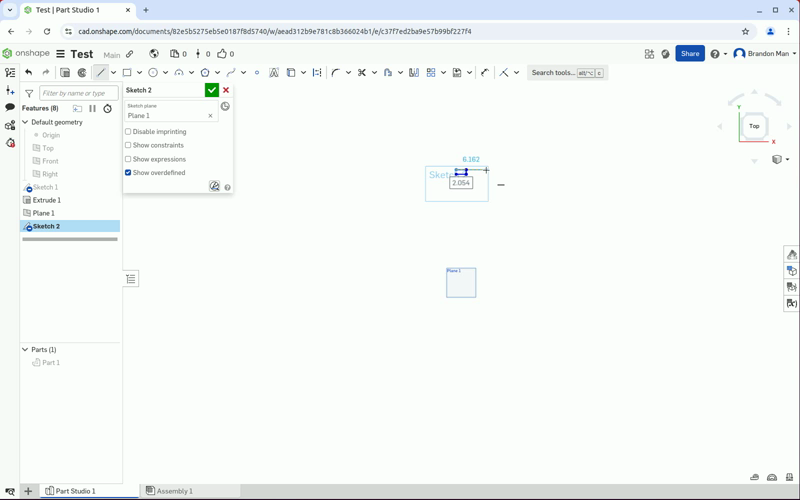
key_down(shift)
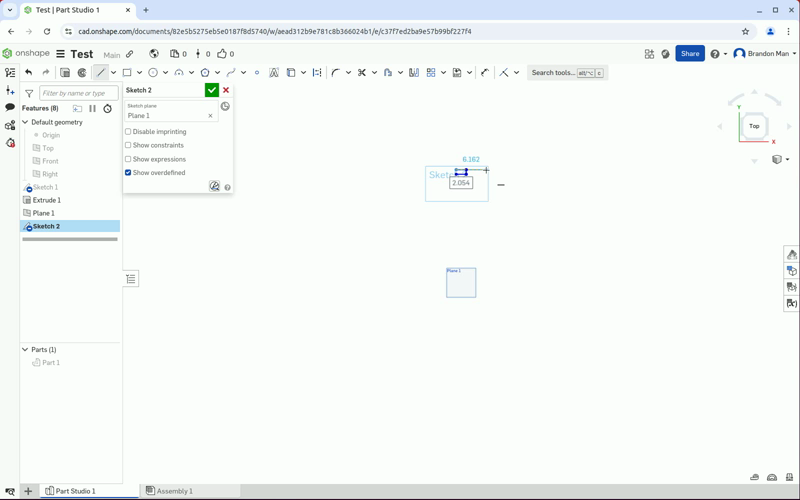
mouse_move(456, 174)
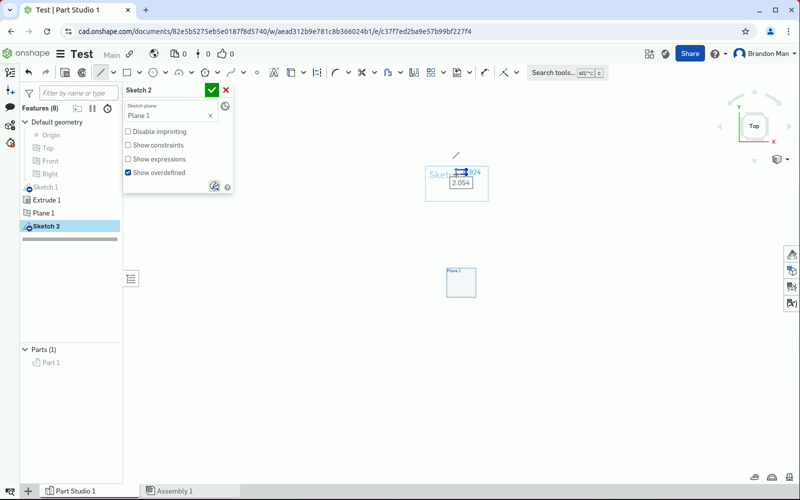
scroll(6)
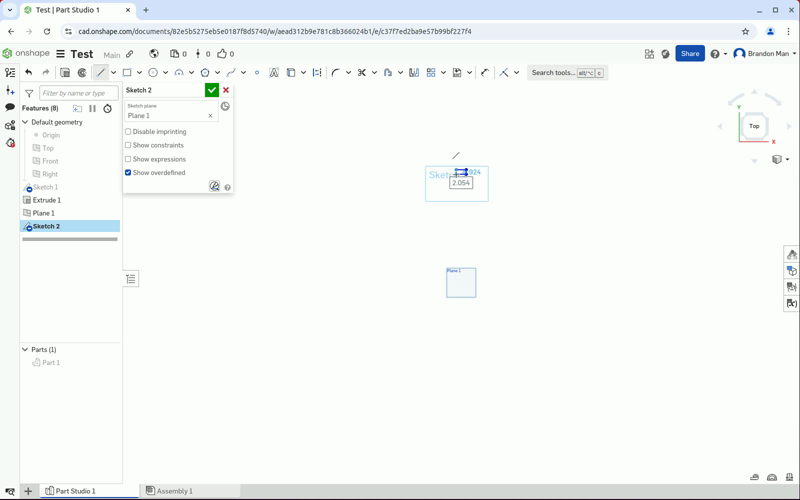
scroll(6)
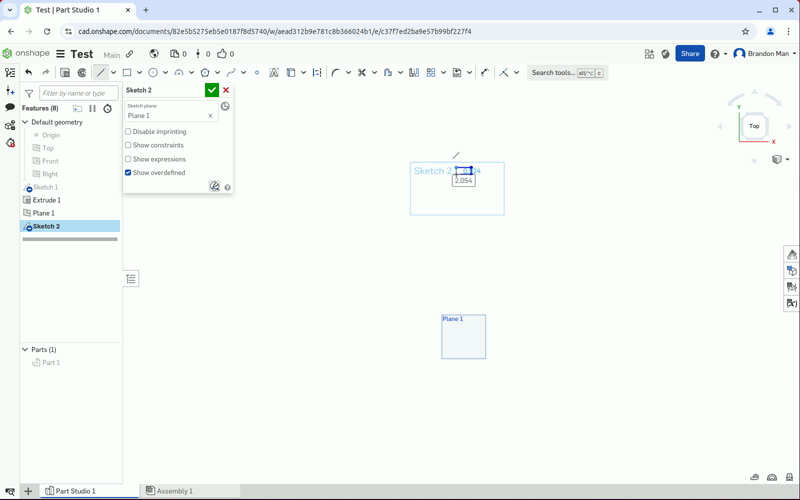
scroll(6)
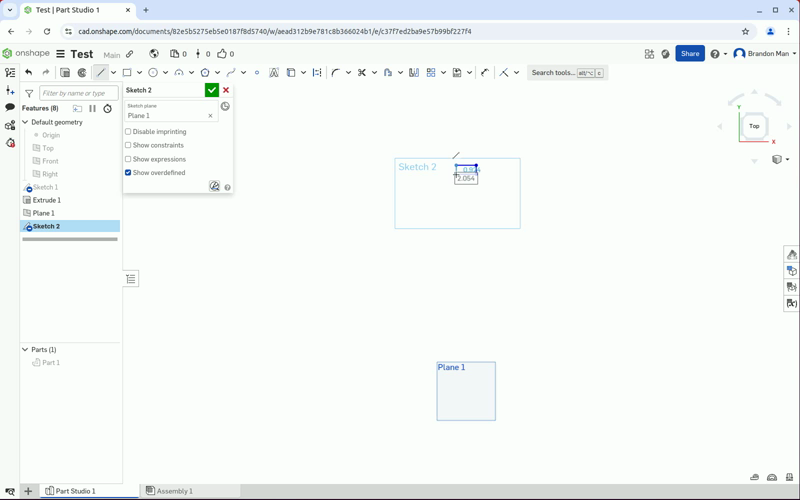
scroll(6)
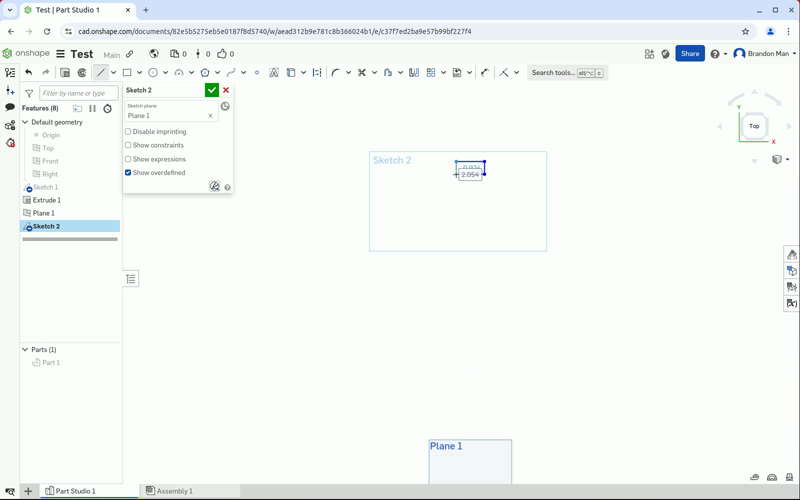
scroll(6)
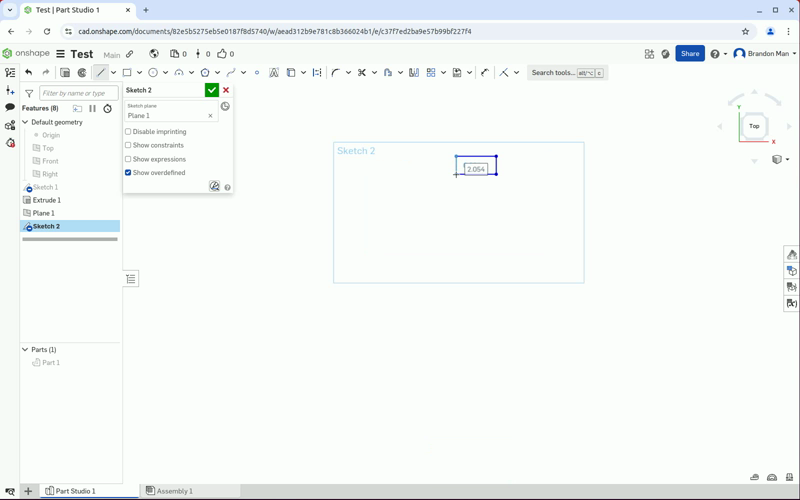
scroll(6)
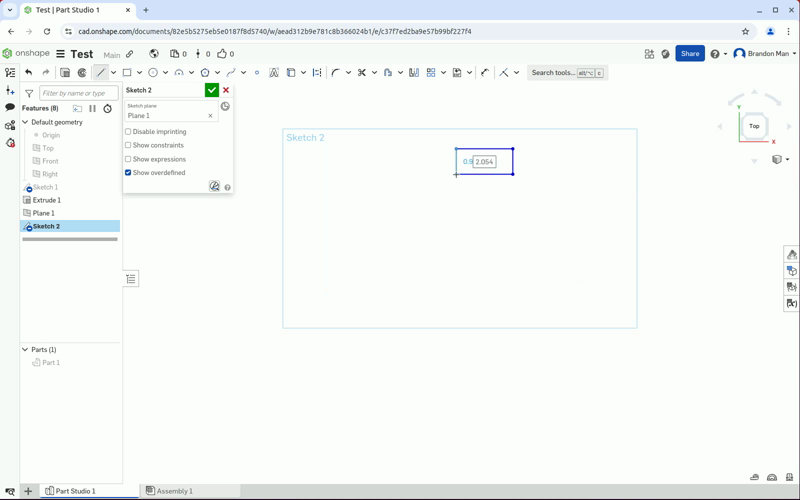
scroll(6)
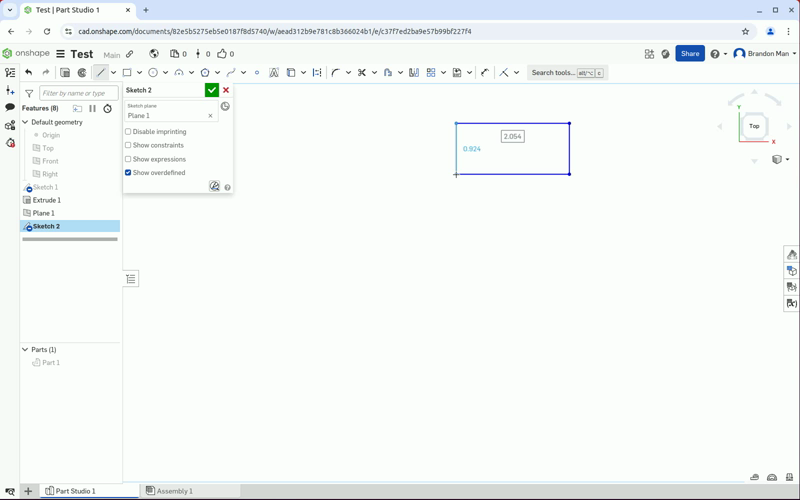
key_up(shift)
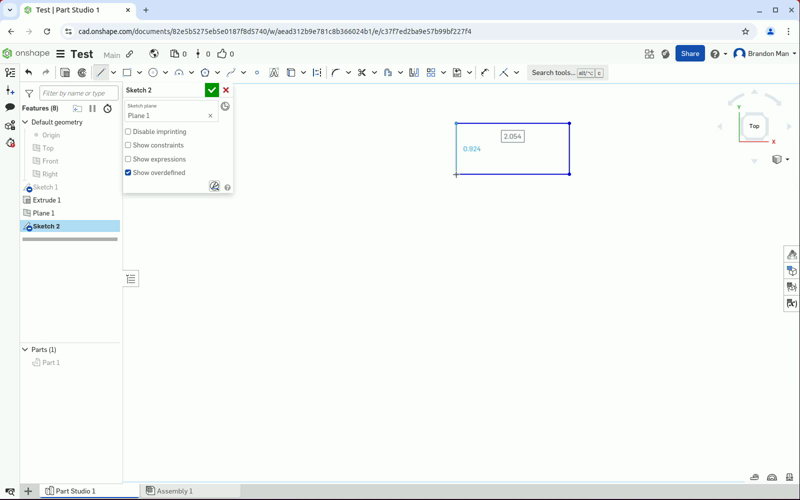
click(456, 174)
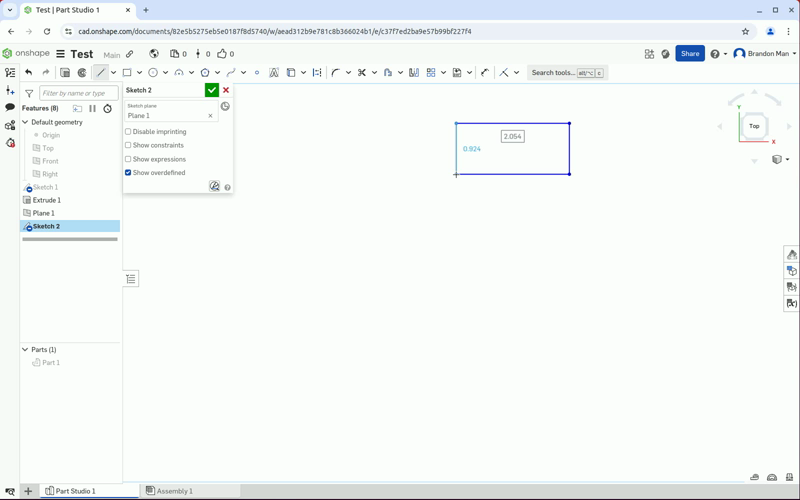
scroll(-6)
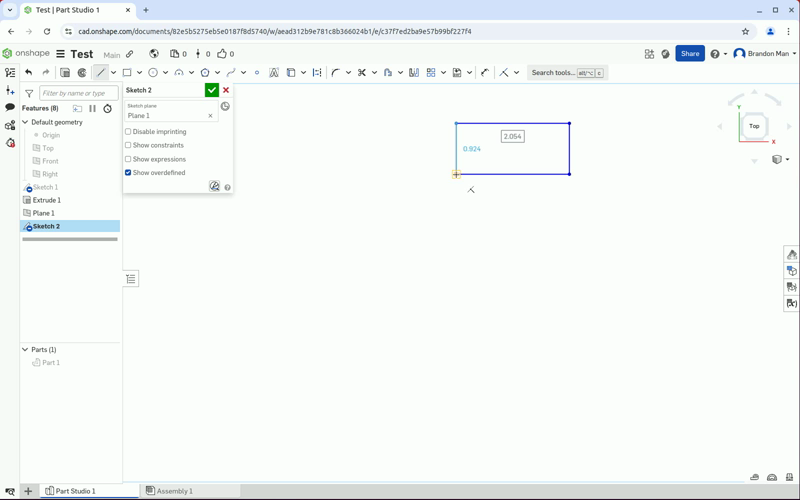
scroll(-6)
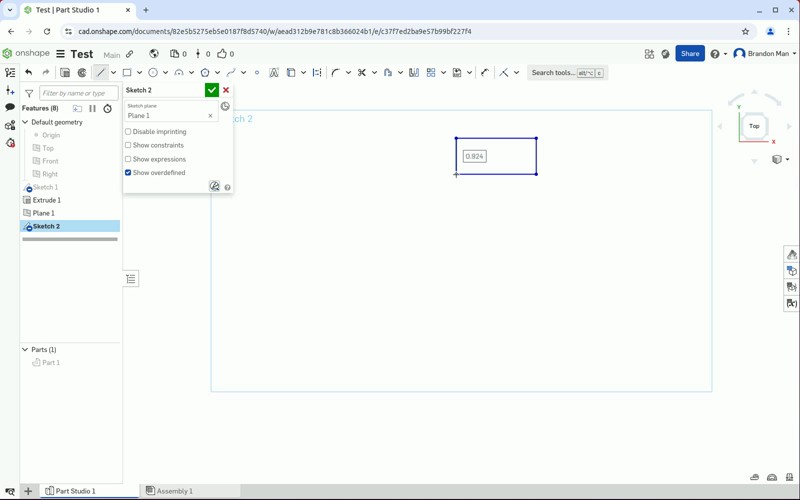
scroll(-6)
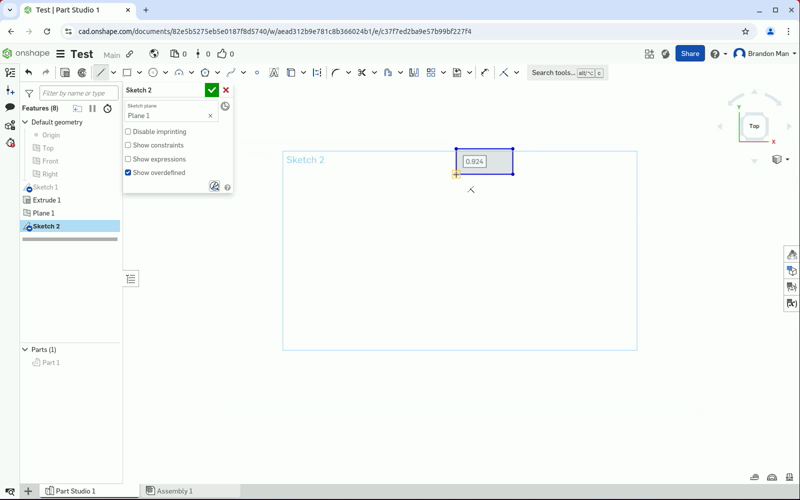
scroll(-6)
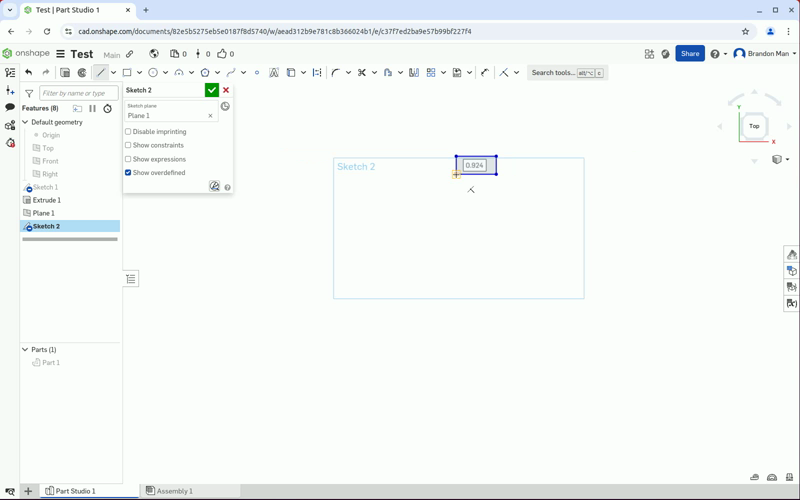
scroll(-6)
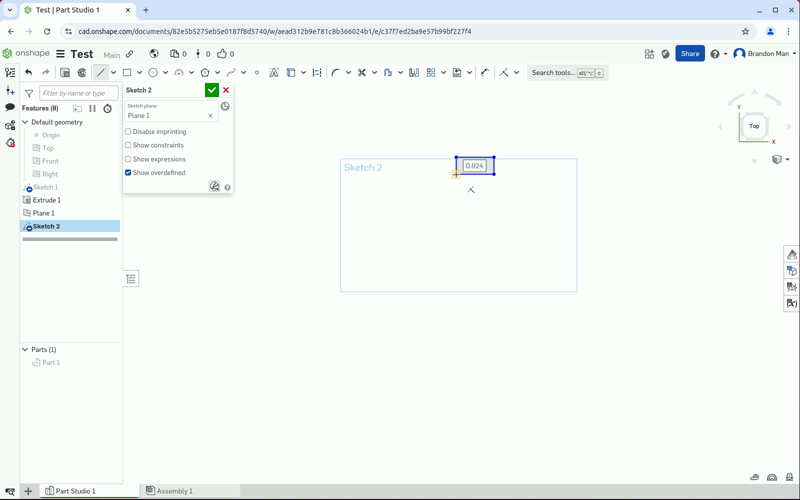
scroll(-6)
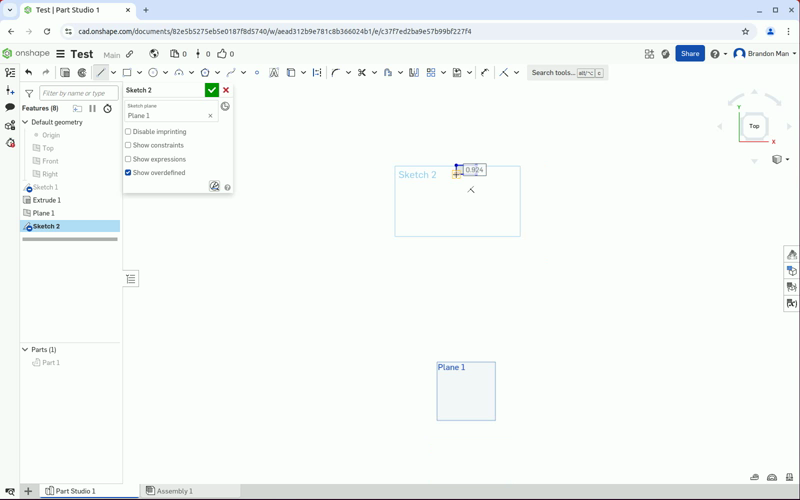
scroll(-6)
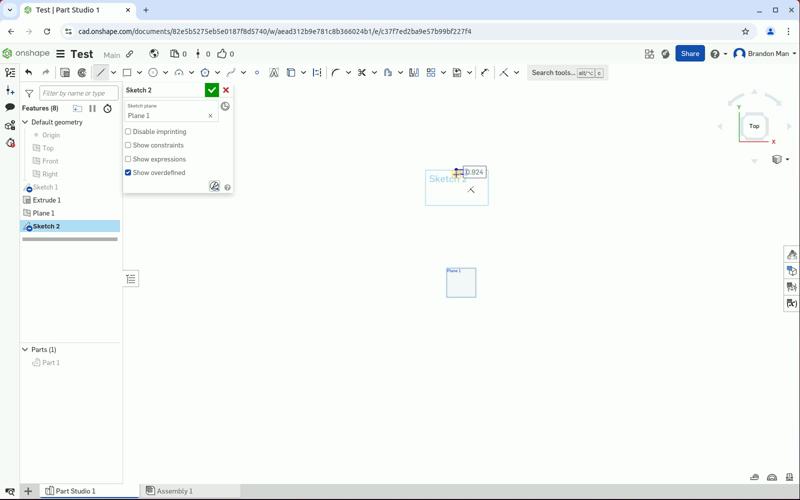
key(esc)
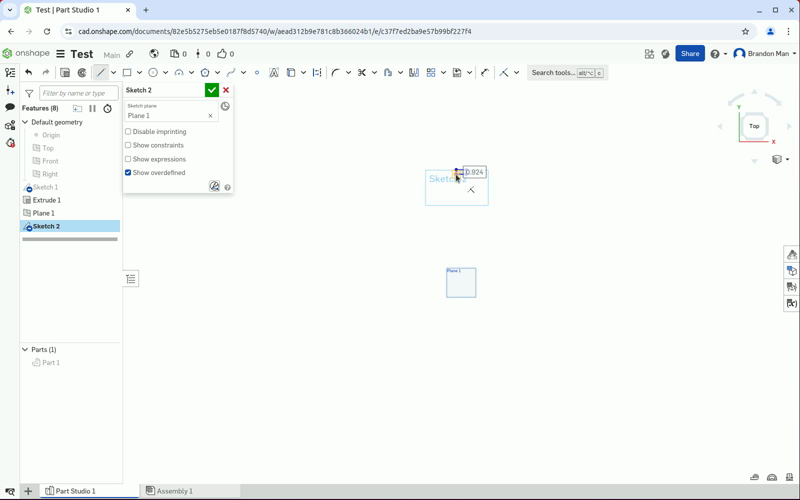
mouse_move(461, 172)
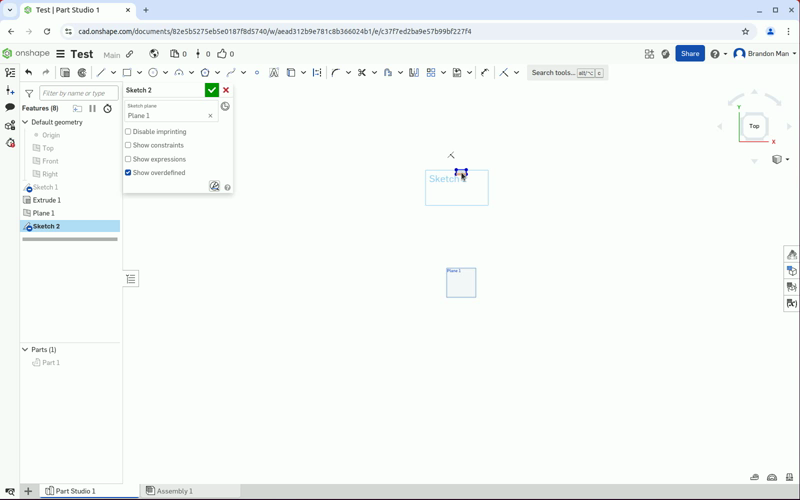
scroll(6)
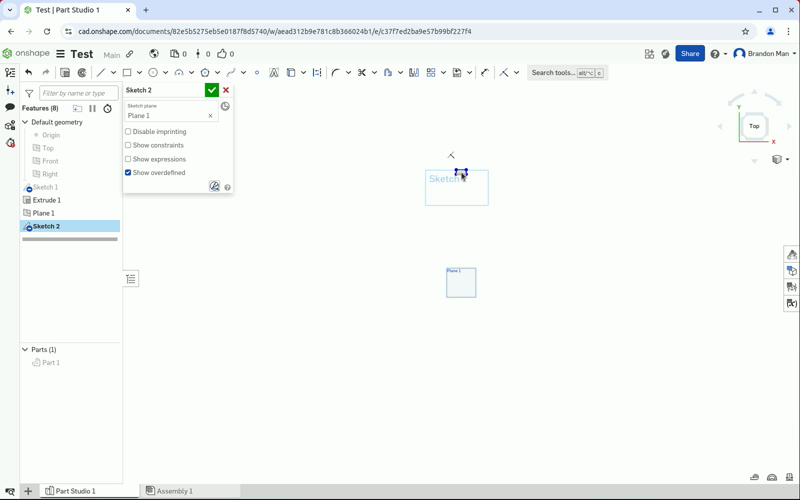
scroll(6)
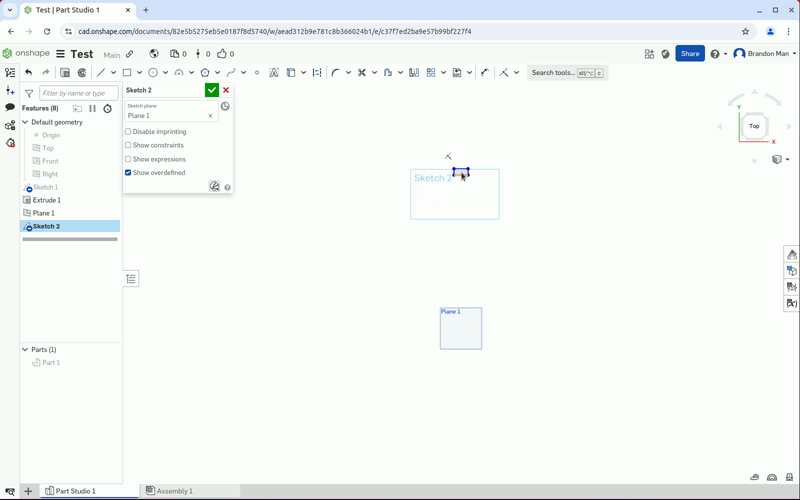
scroll(6)
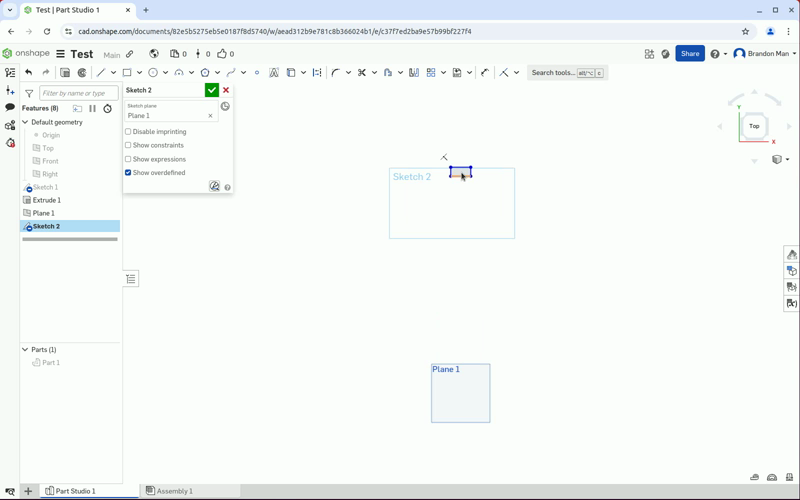
scroll(6)
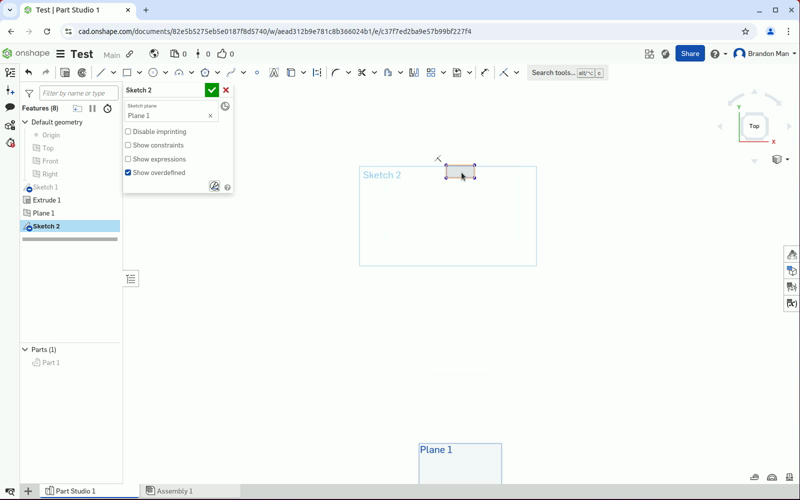
scroll(6)
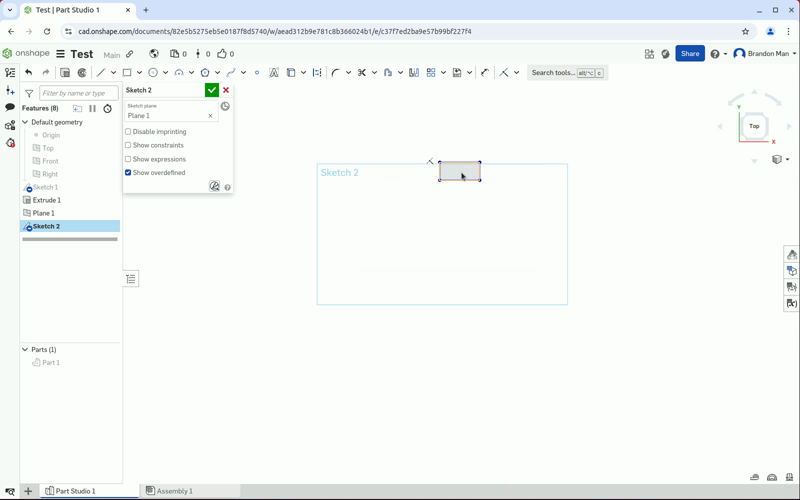
scroll(6)
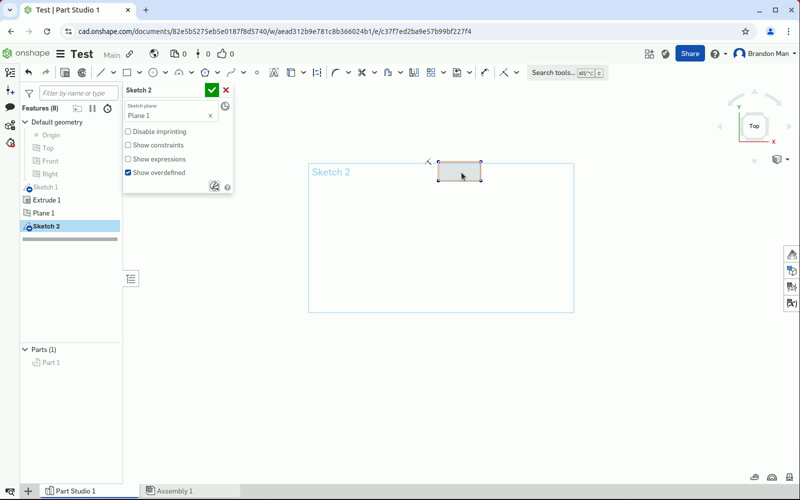
scroll(6)
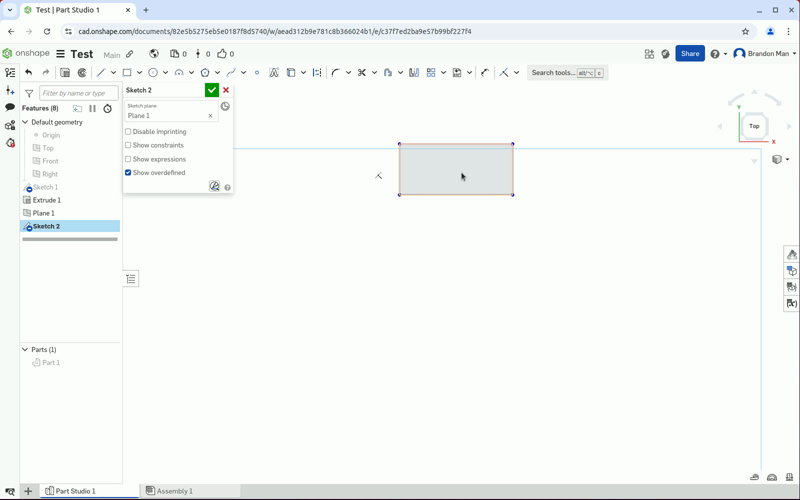
click(461, 172)
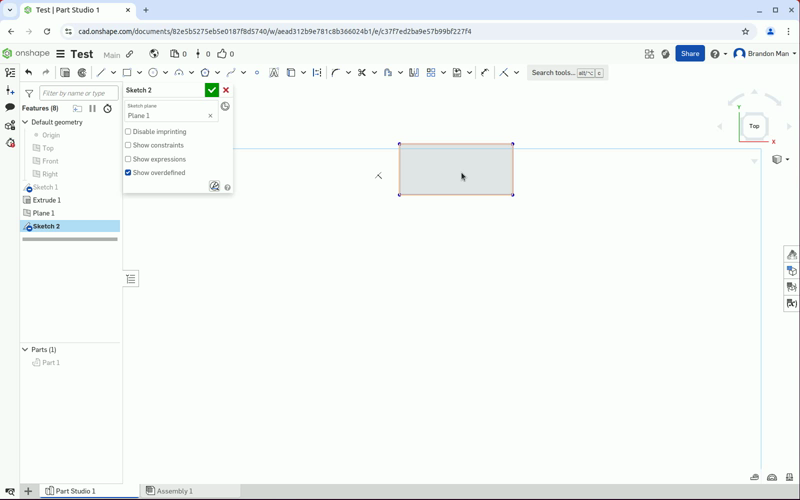
scroll(-6)
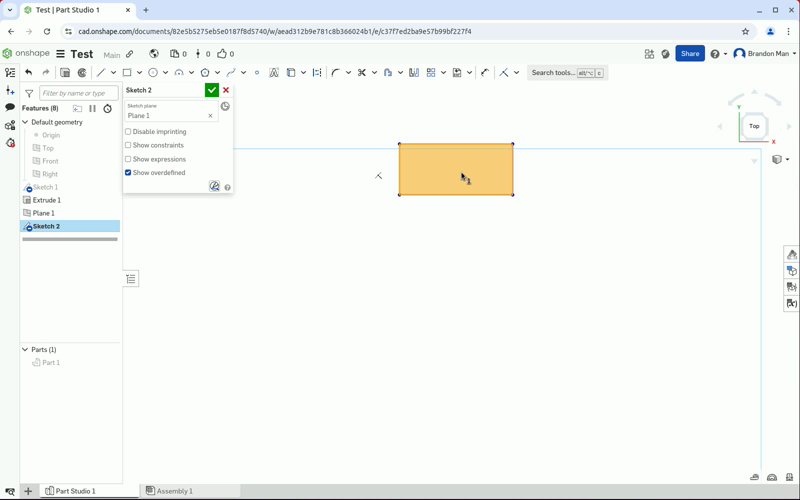
scroll(-6)
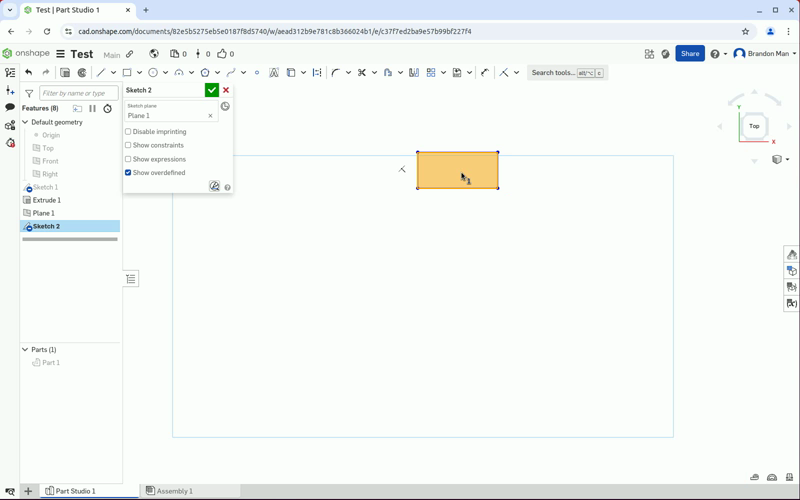
scroll(-6)
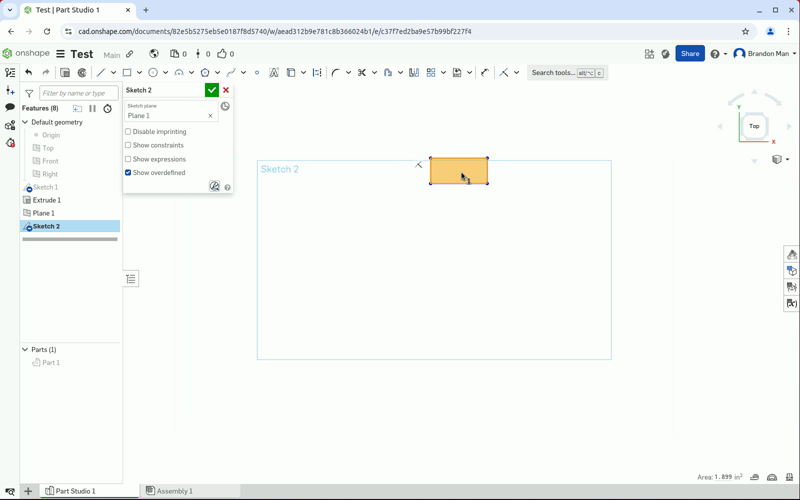
scroll(-6)
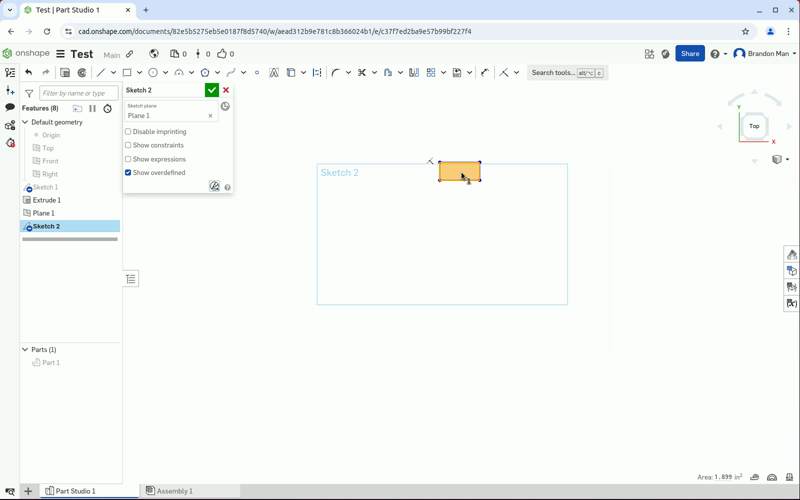
scroll(-6)
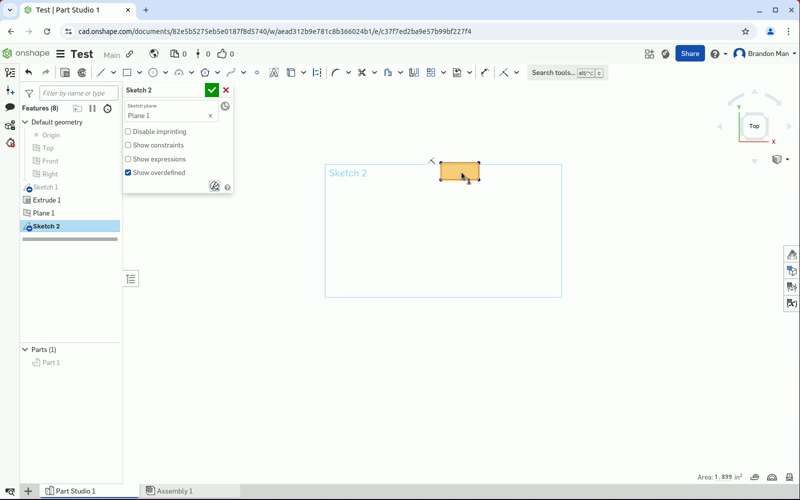
scroll(-6)
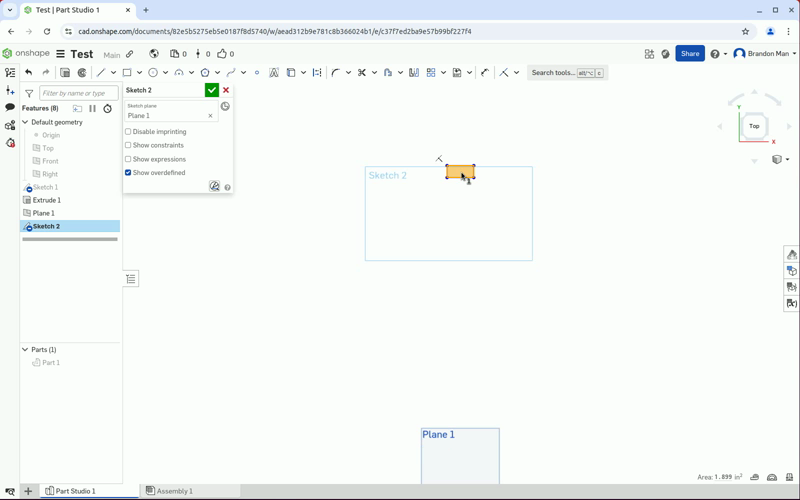
scroll(-6)
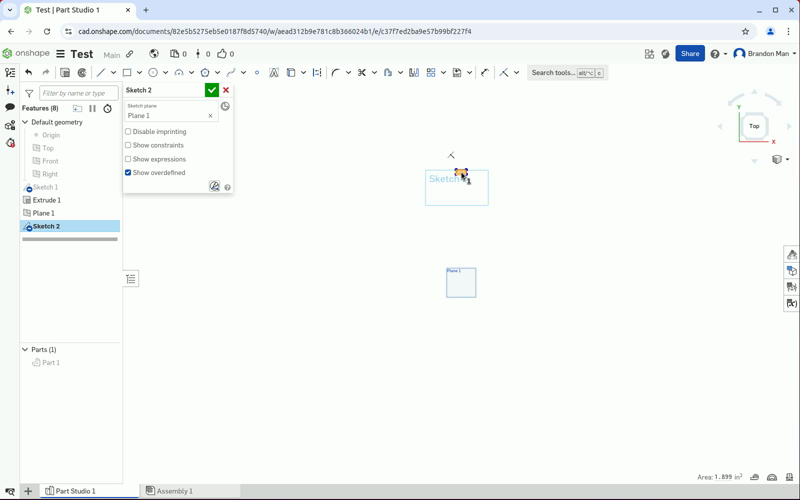
mouse_move(73, 352)
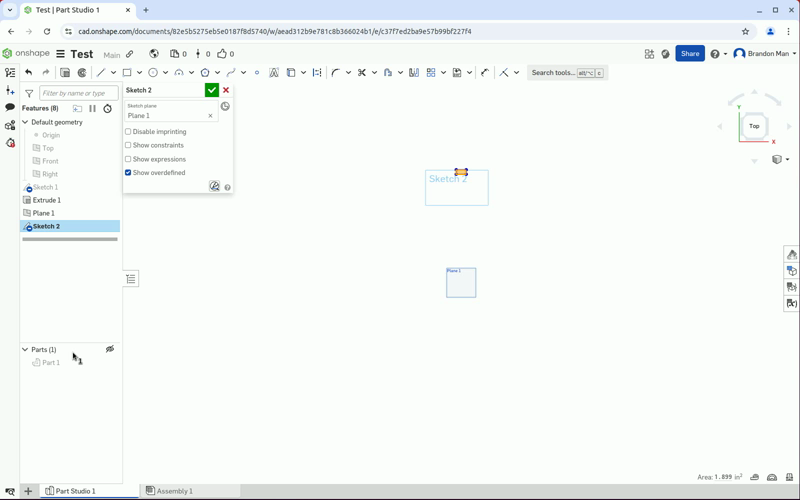
key(shift+y)
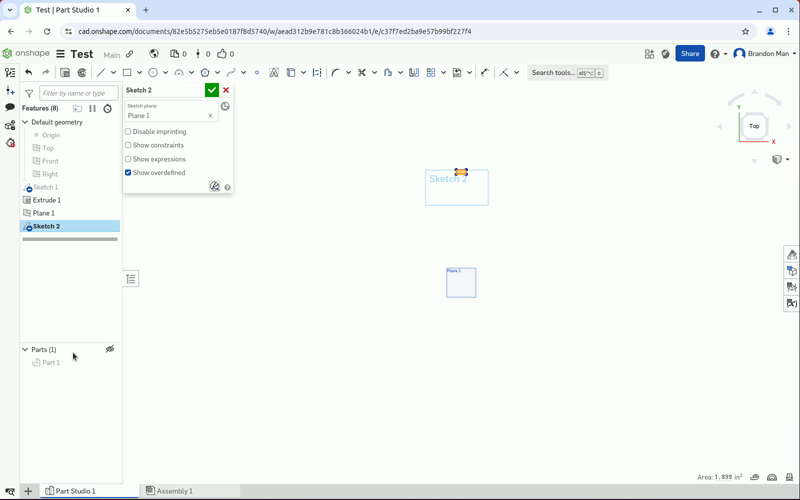
key(shift+e)
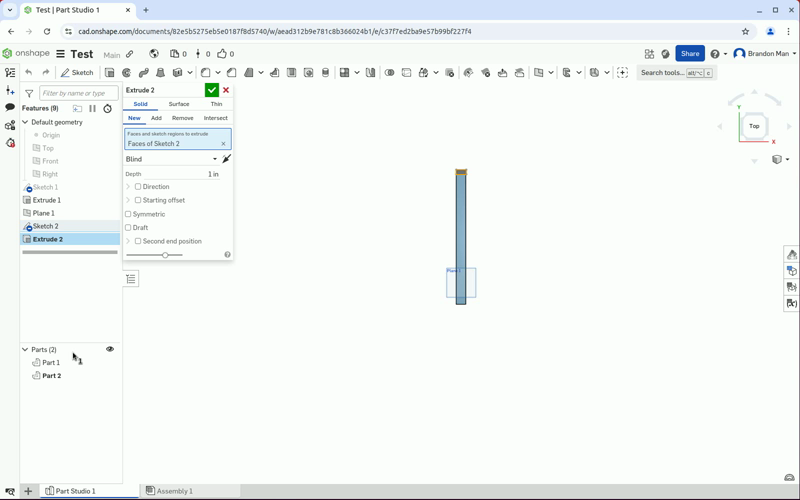
mouse_move(143, 106)
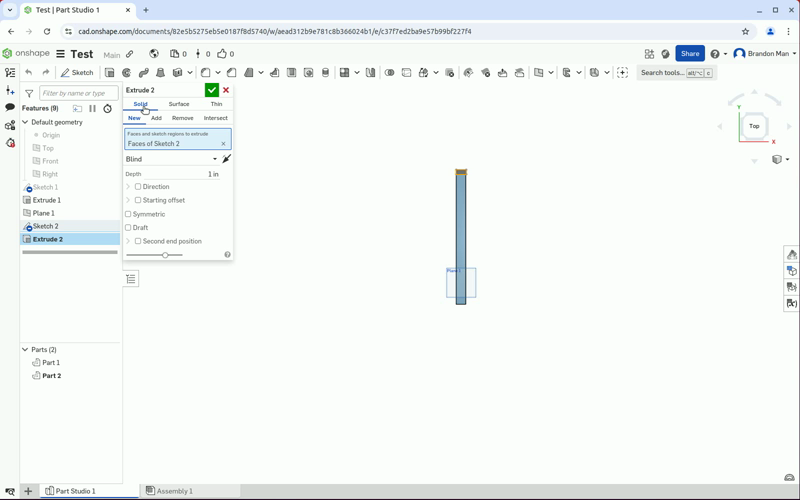
click(143, 106)
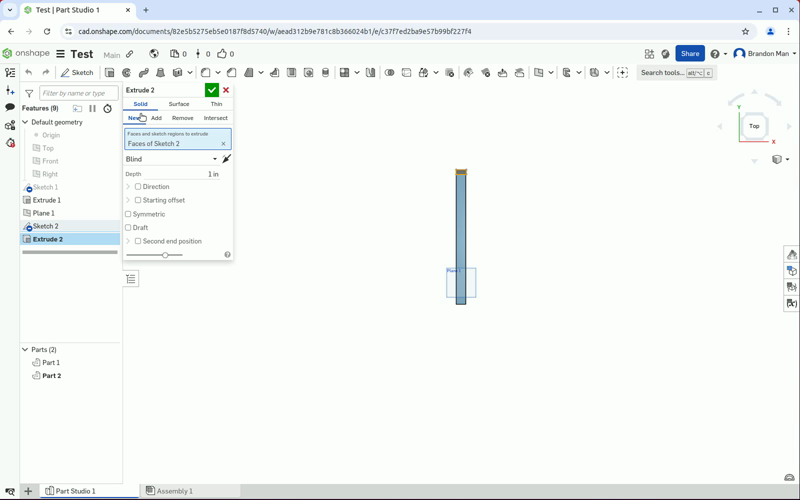
mouse_move(137, 120)
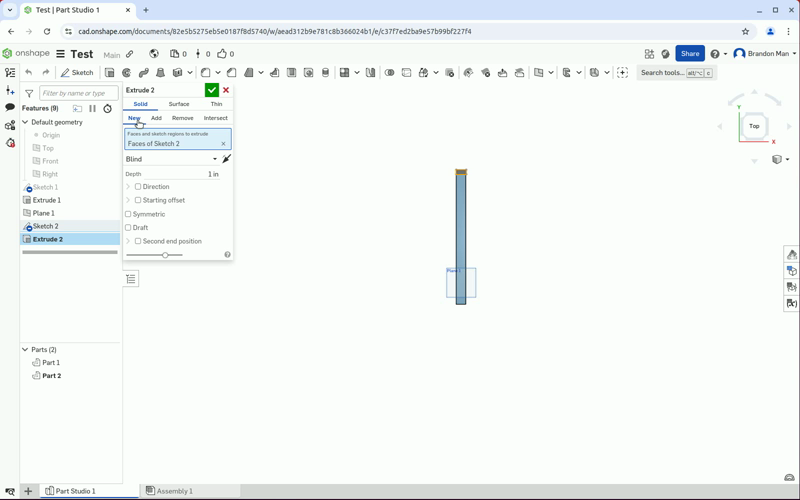
click(137, 120)
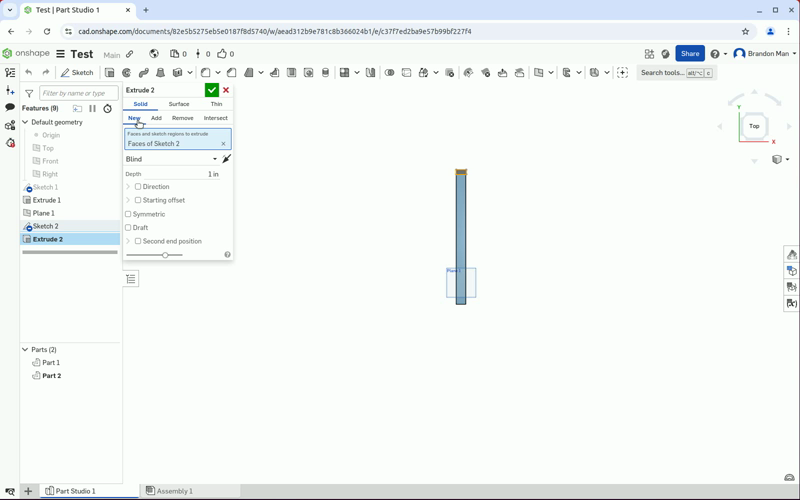
key(tab, 4)
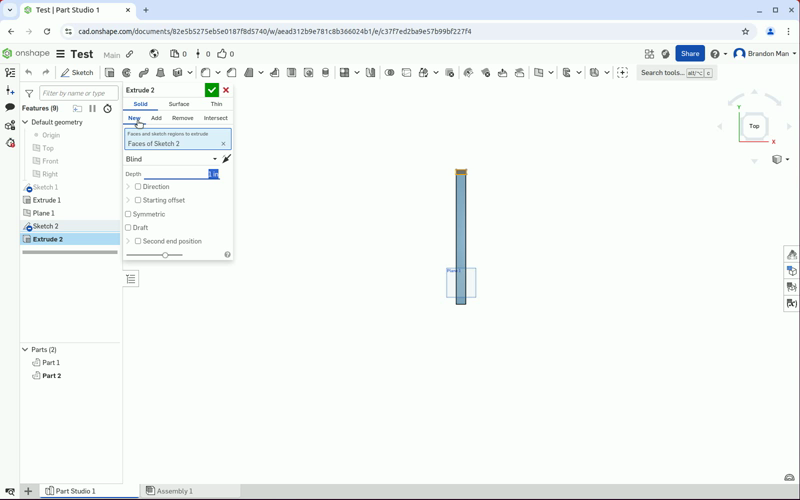
text(0.963)
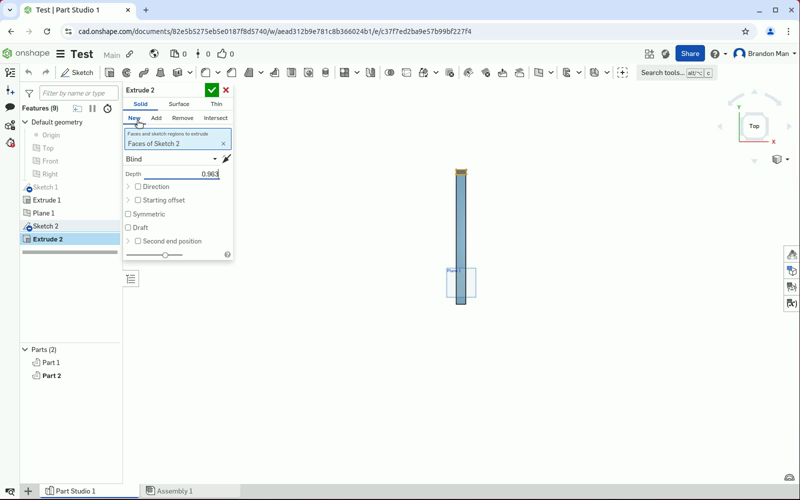
key(enter)
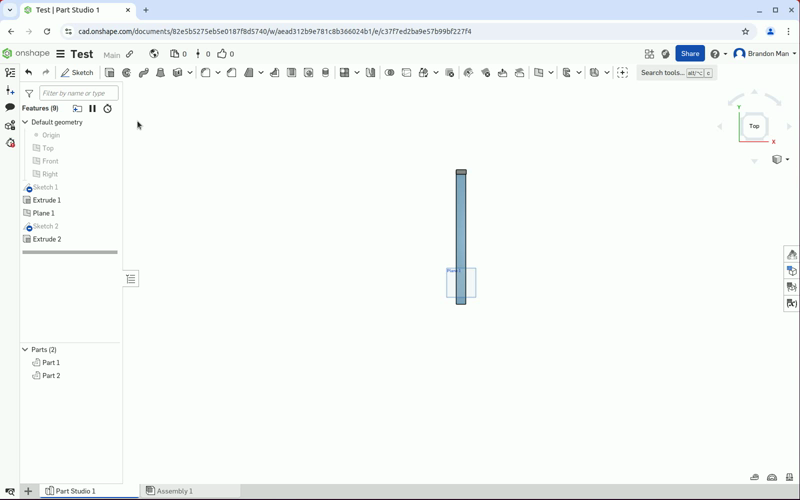
key(shift+h)
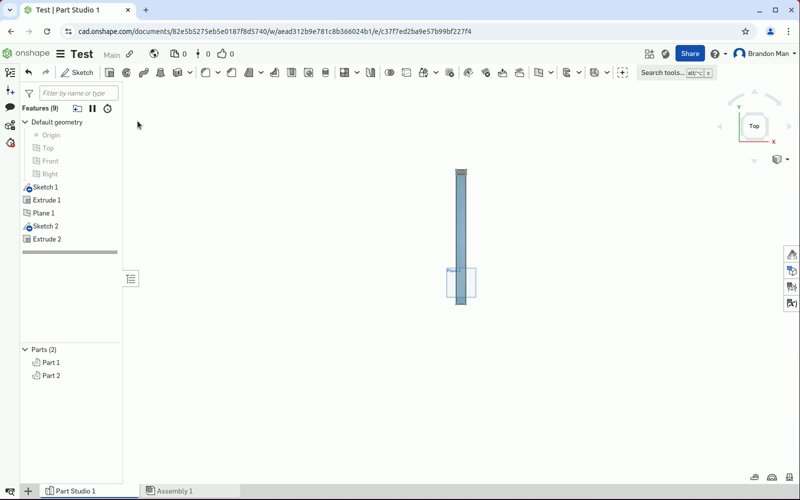
key(shift+h)
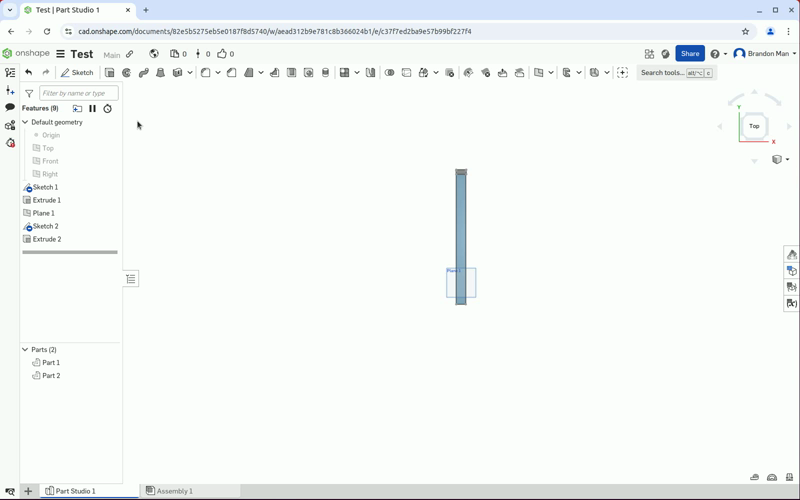
key(shift+7)
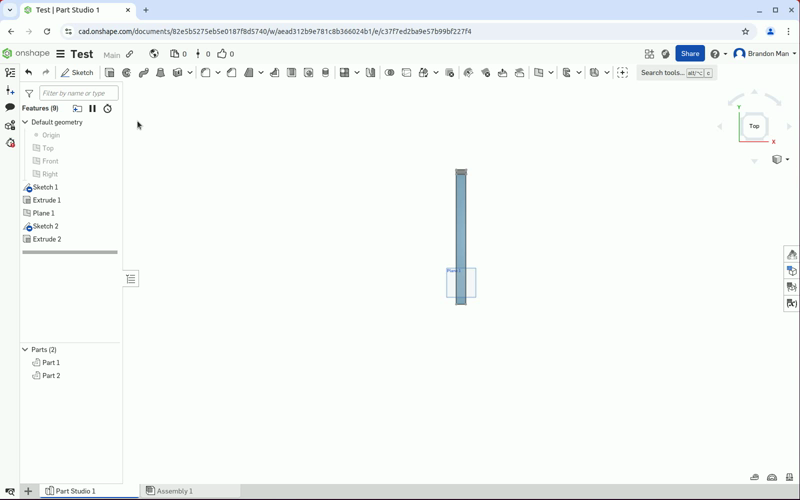
key(up, 3)
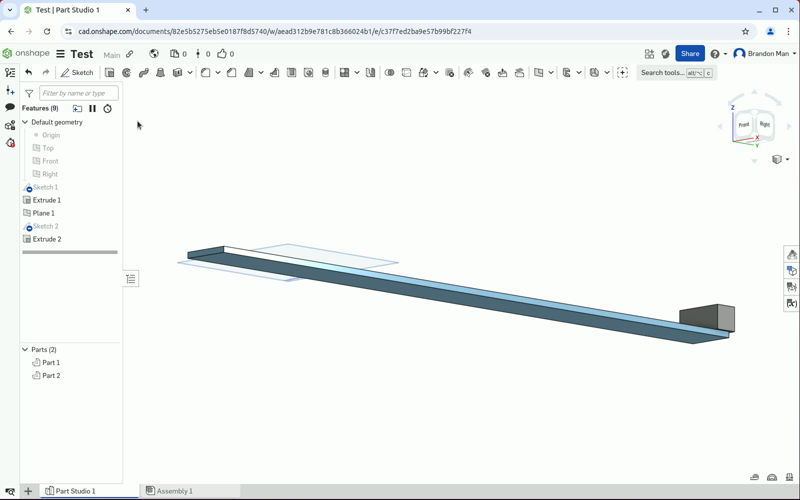
key(left, 3)
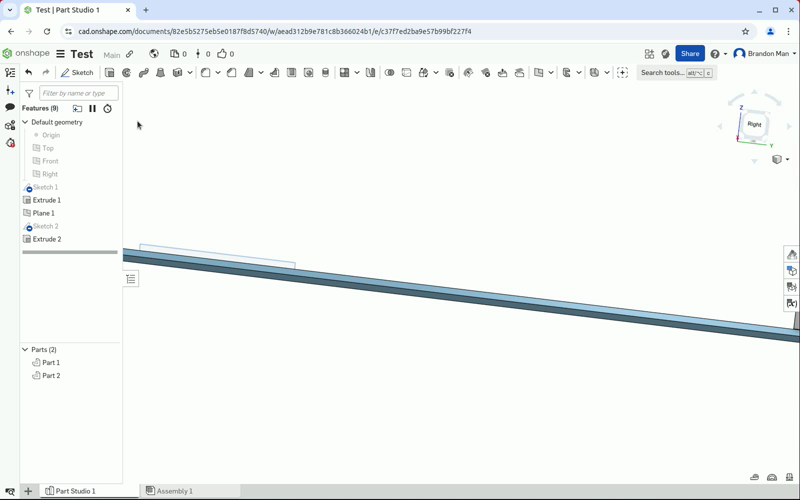
key(right, 3)
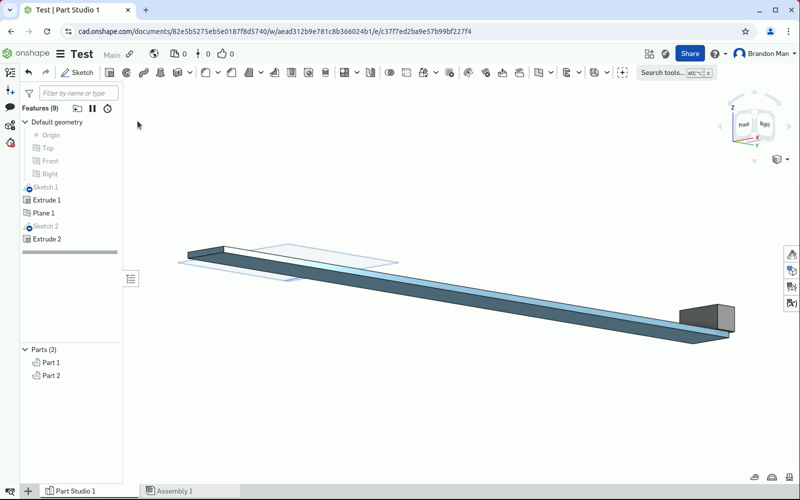
key(down, 3)
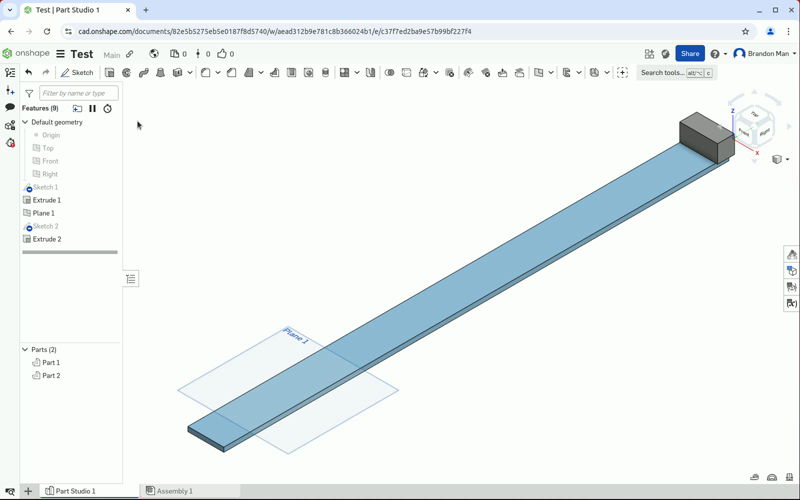
mouse_move(73, 189)
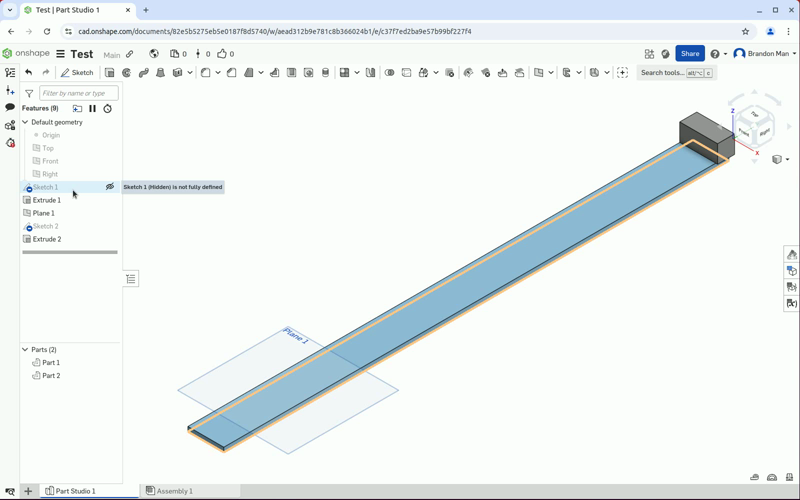
click(73, 189)